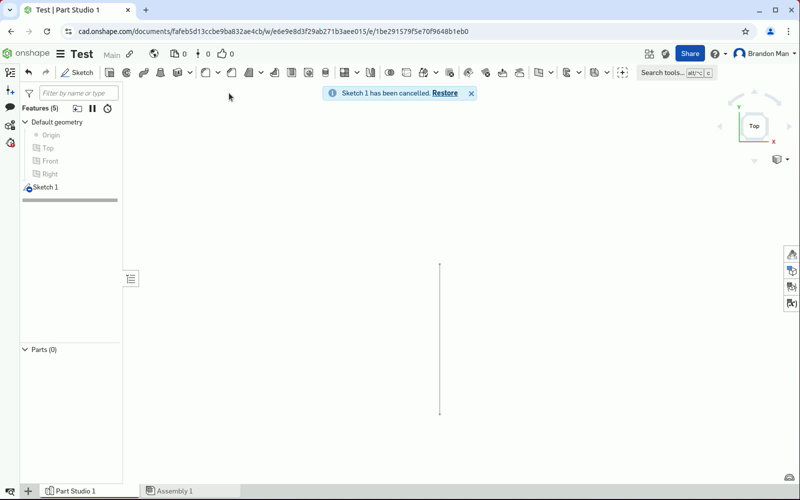
key(shift+h)
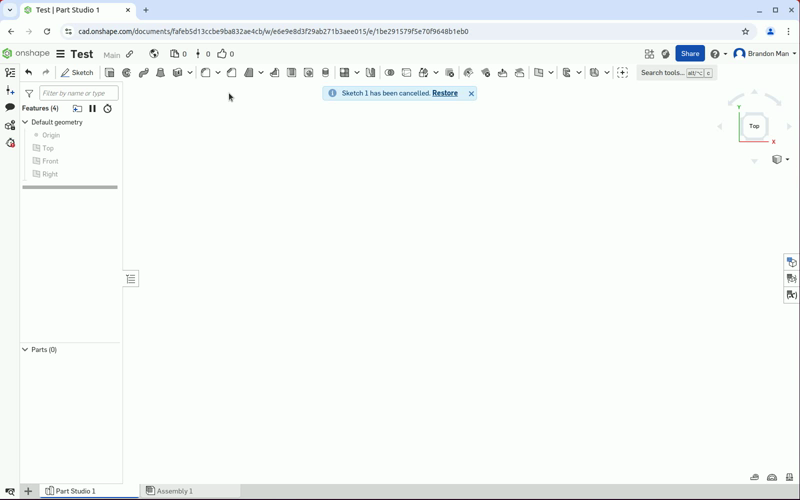
mouse_move(73, 352)
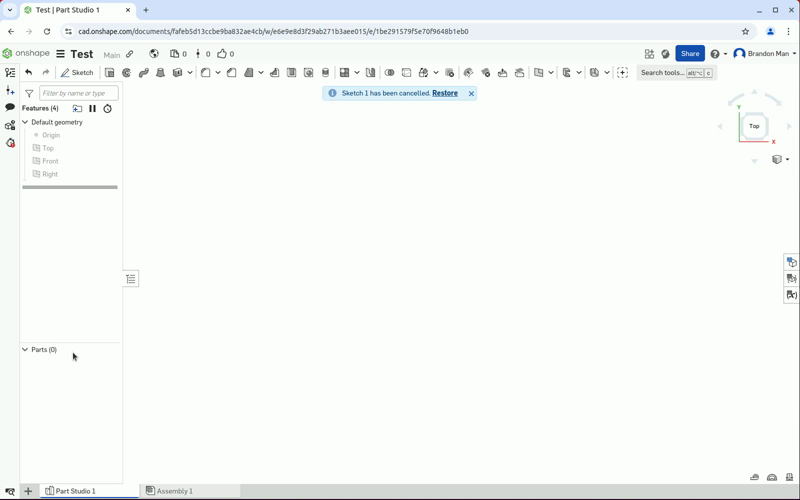
key(y)
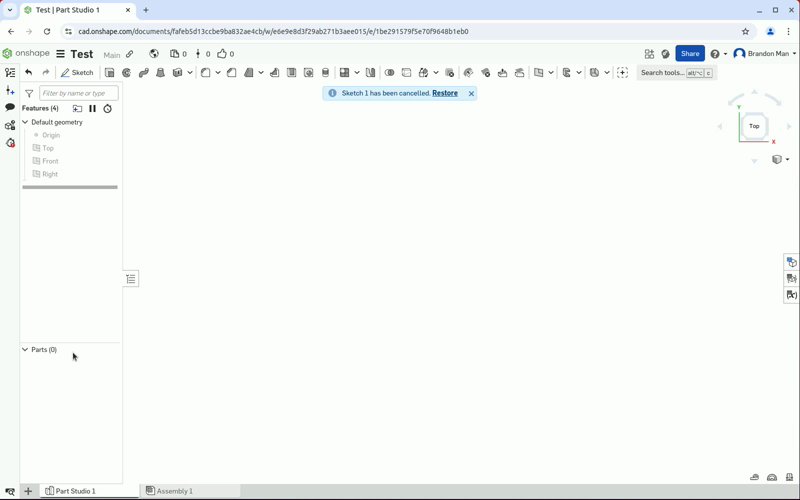
key(shift+p)
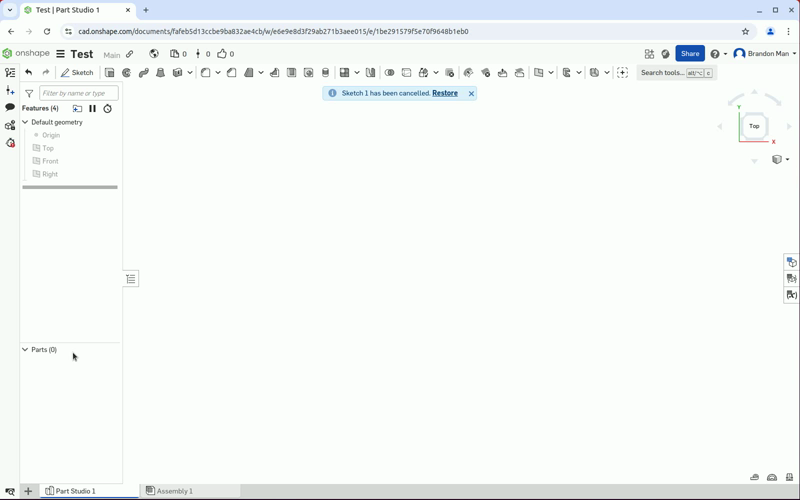
key(space)
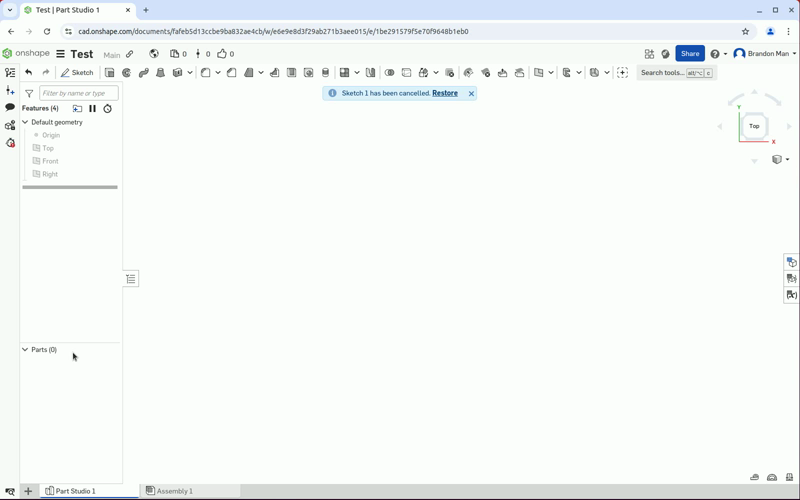
key_down(shift)
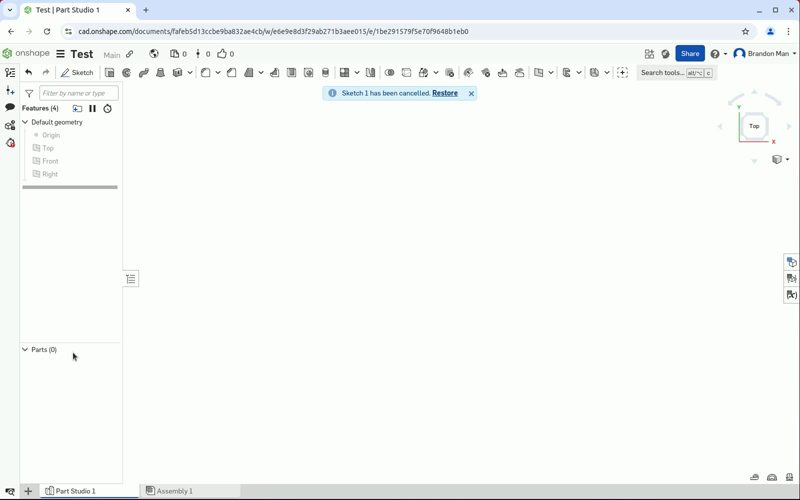
key(up)
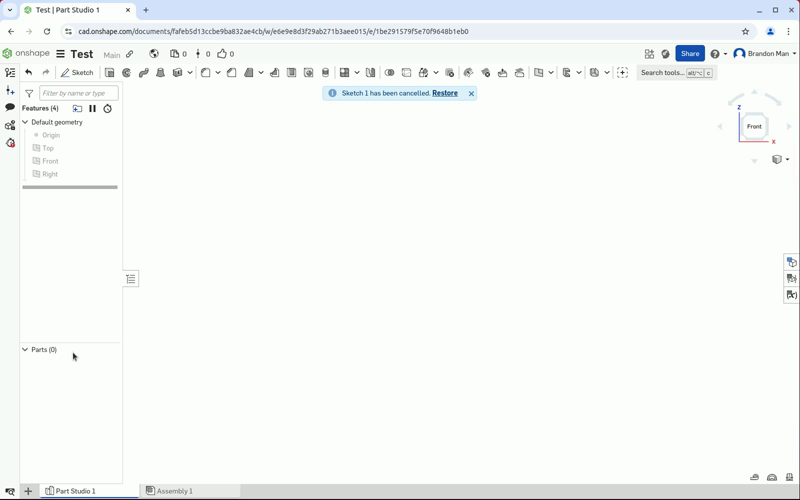
key_up(shift)
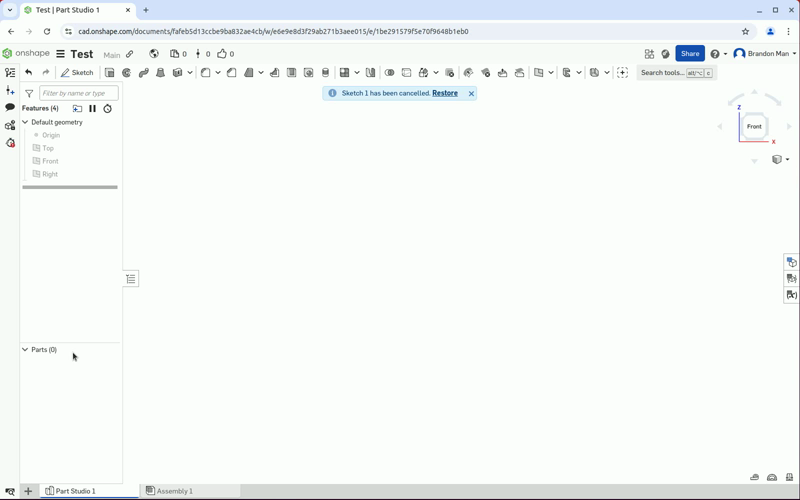
mouse_move(73, 352)
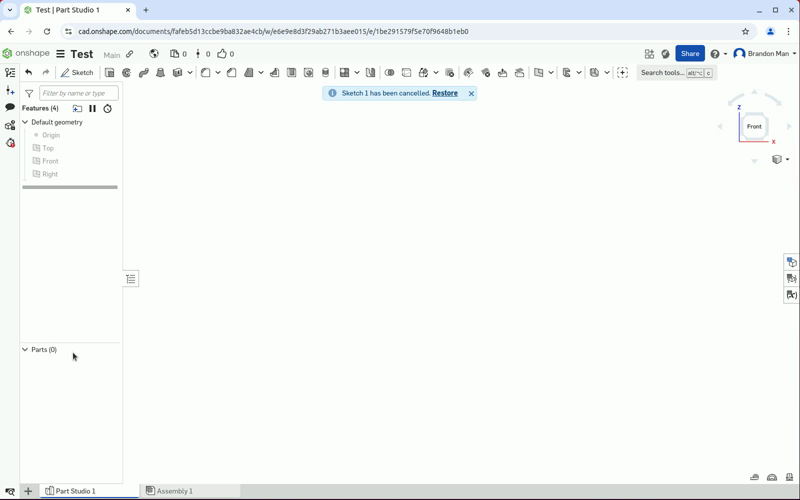
key(shift+y)
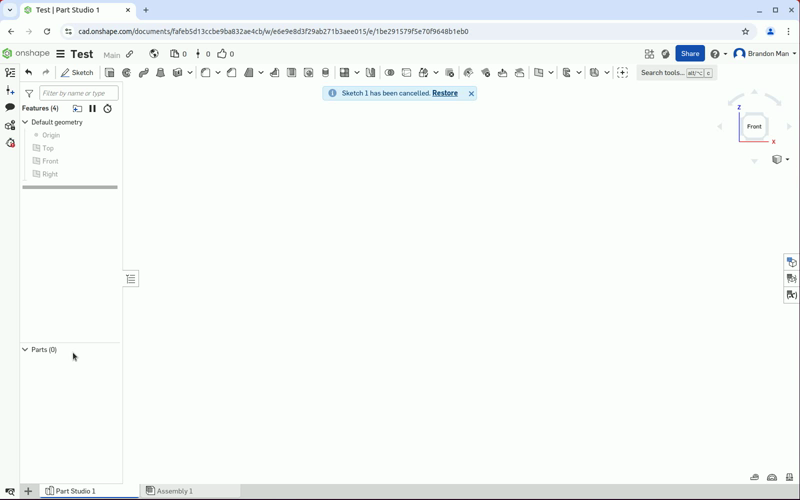
key(shift+s)
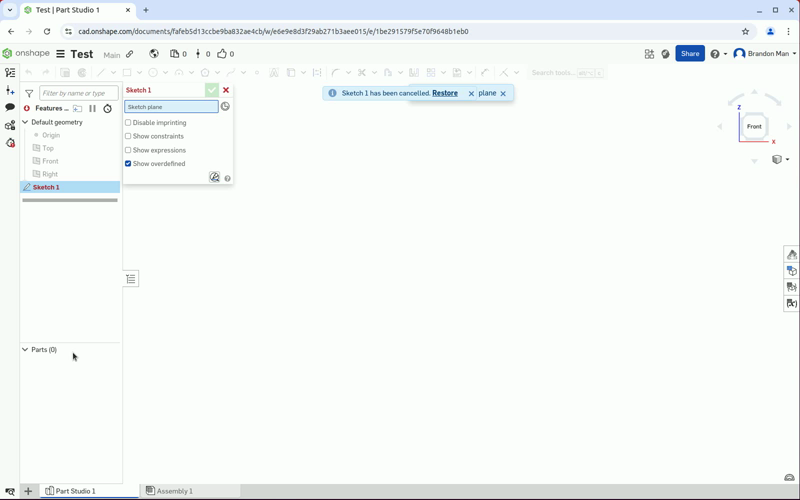
mouse_move(73, 163)
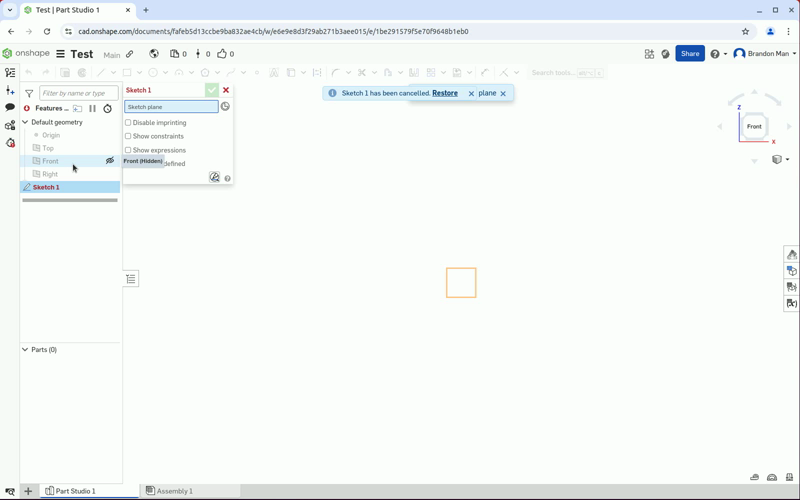
click(73, 163)
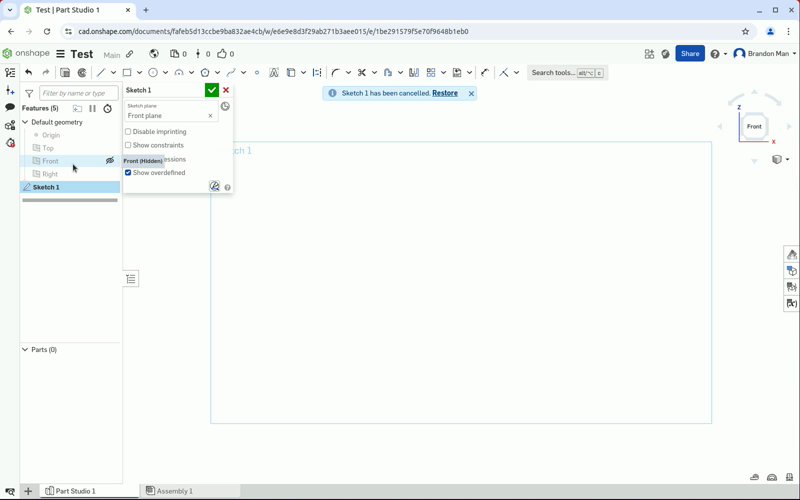
mouse_move(73, 352)
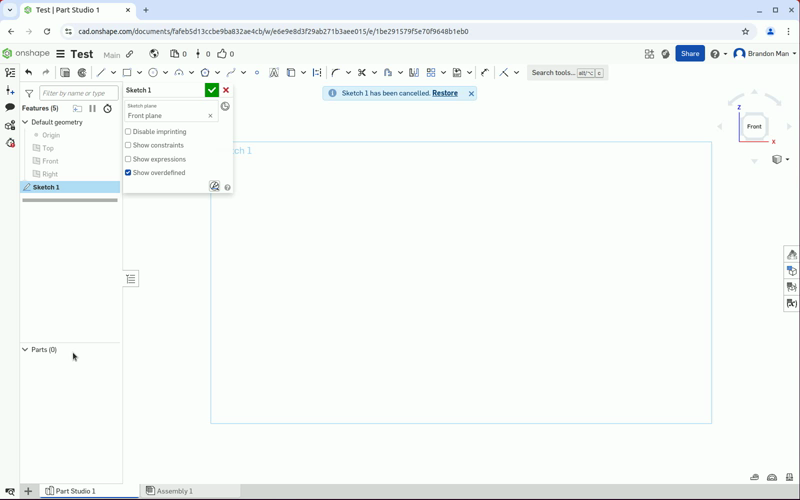
key(y)
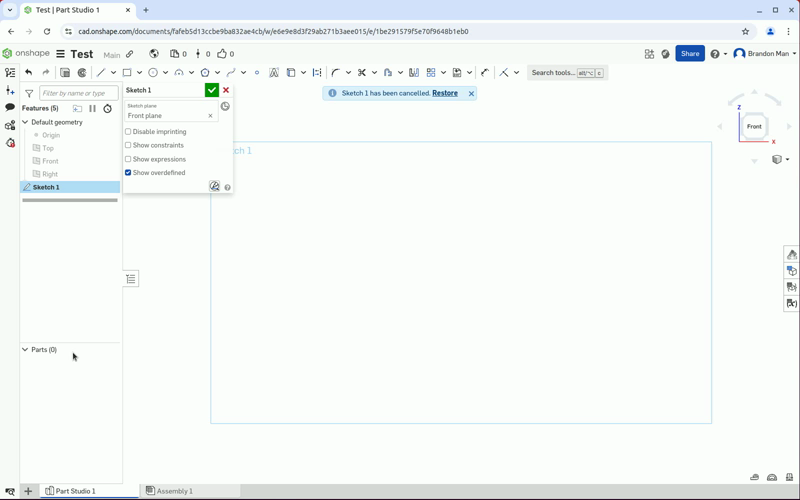
key(c)
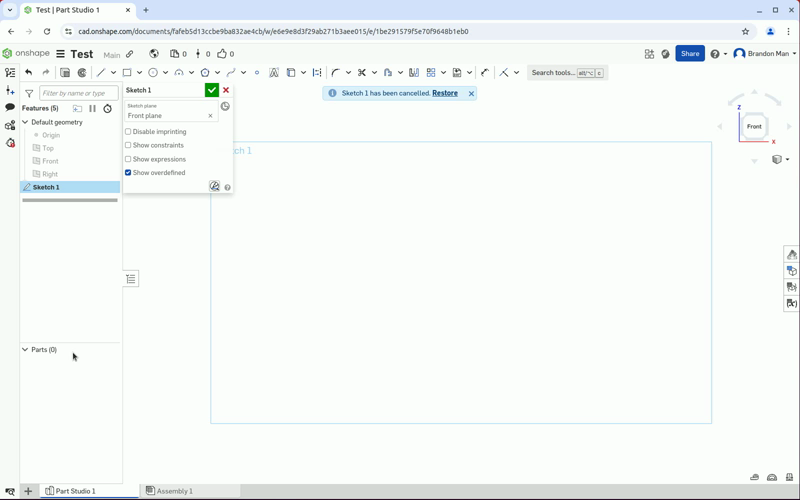
key_down(shift)
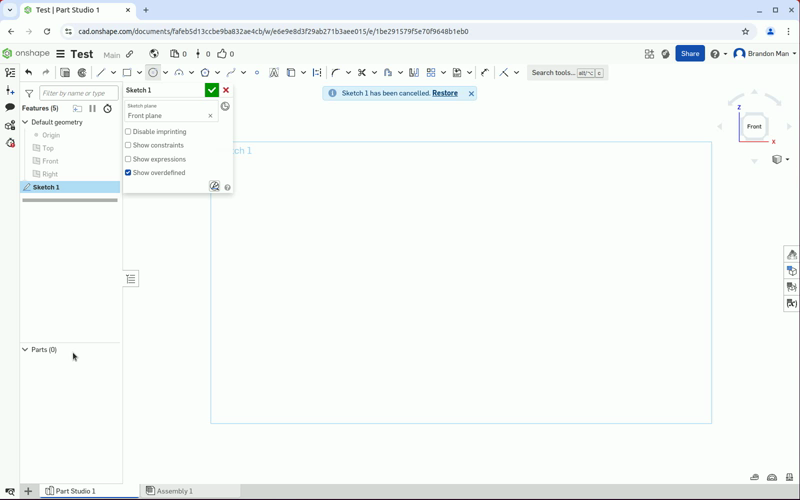
mouse_move(461, 282)
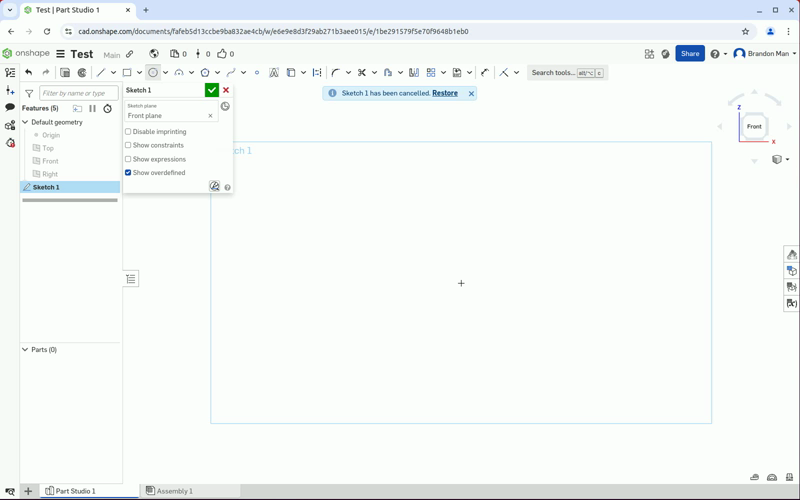
click(461, 282)
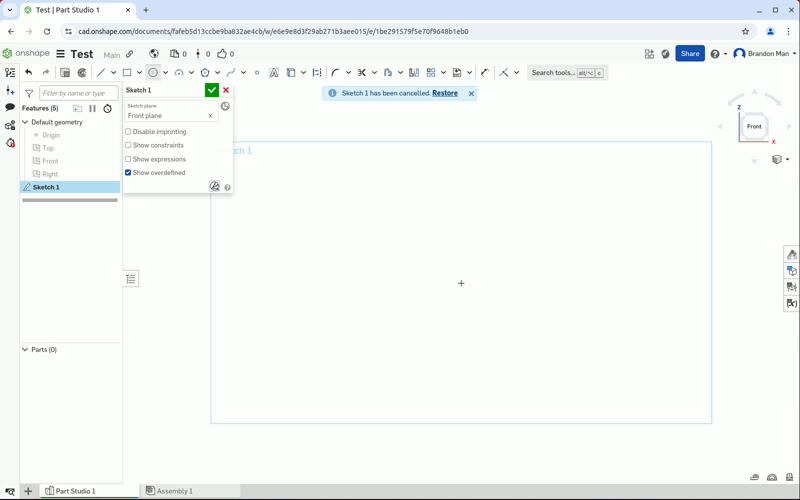
key_up(shift)
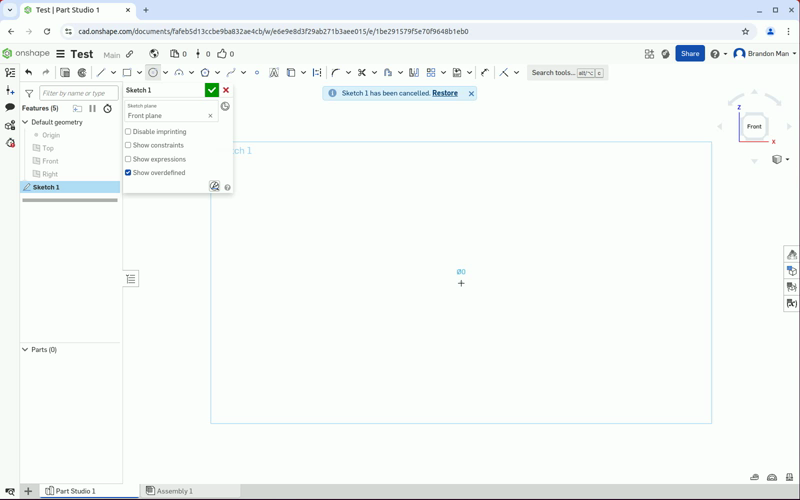
mouse_move(497, 282)
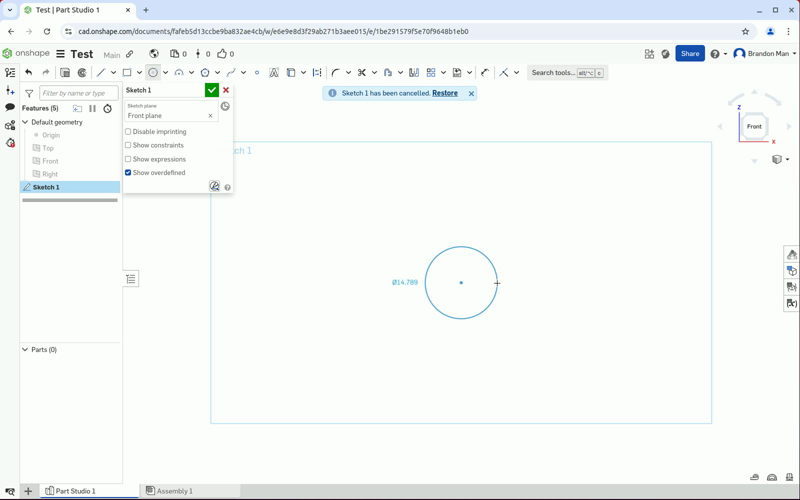
click(497, 282)
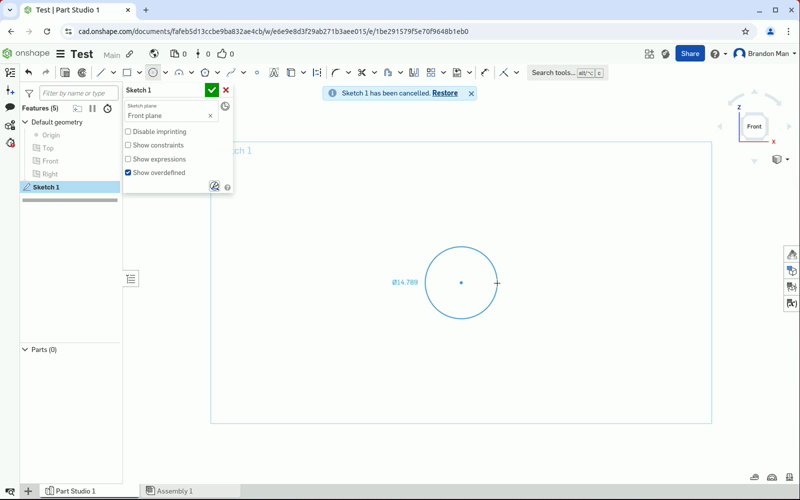
key(esc)
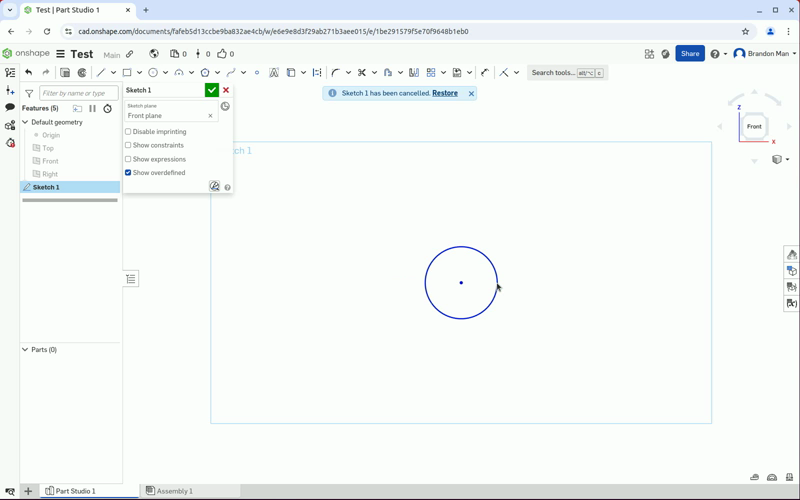
key(c)
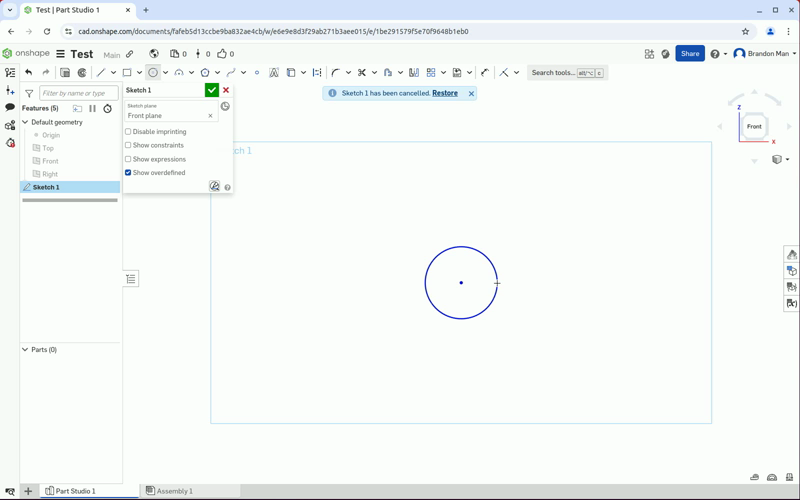
key_down(shift)
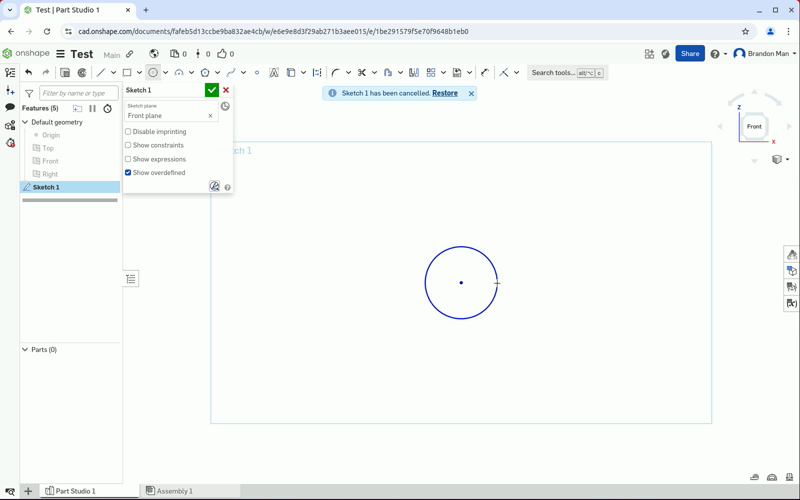
mouse_move(461, 282)
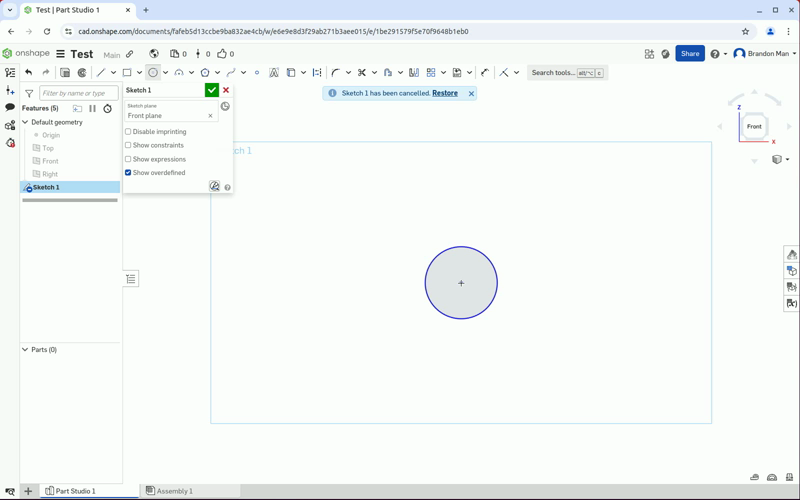
click(461, 282)
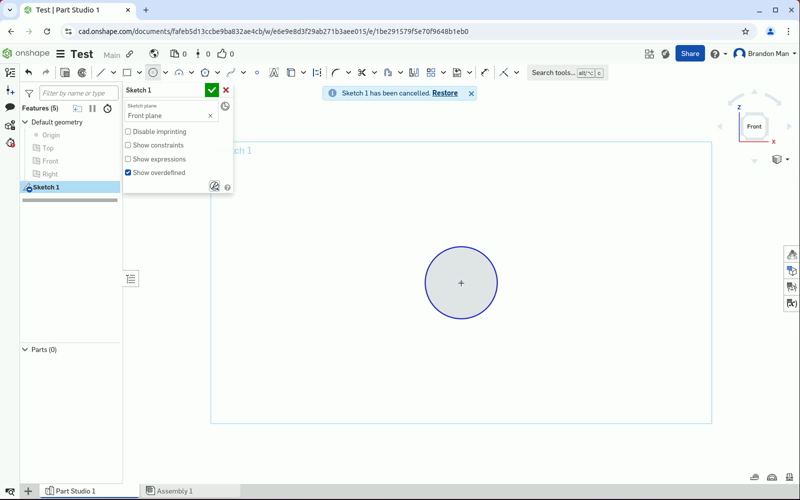
key_up(shift)
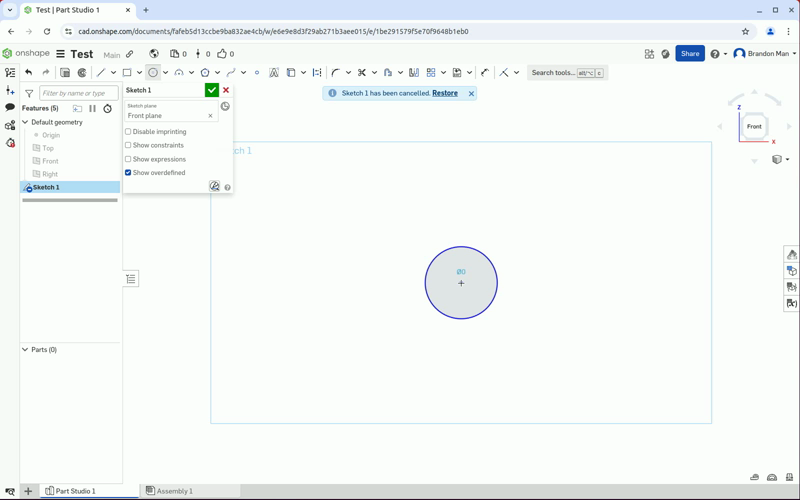
mouse_move(479, 282)
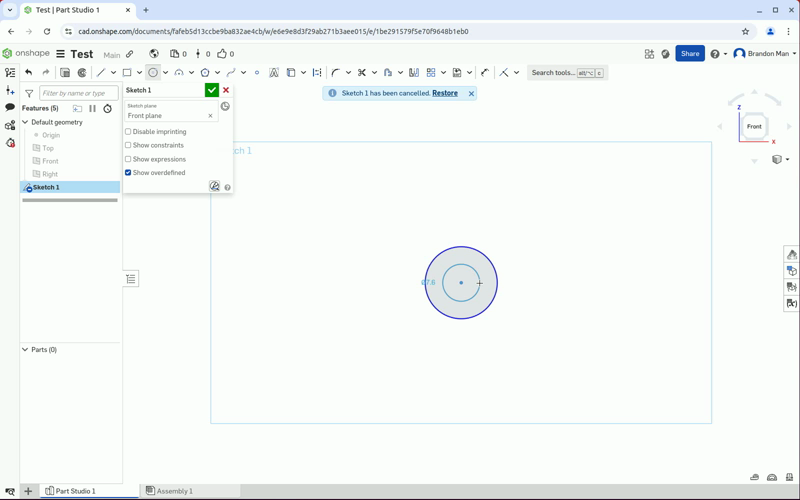
click(479, 282)
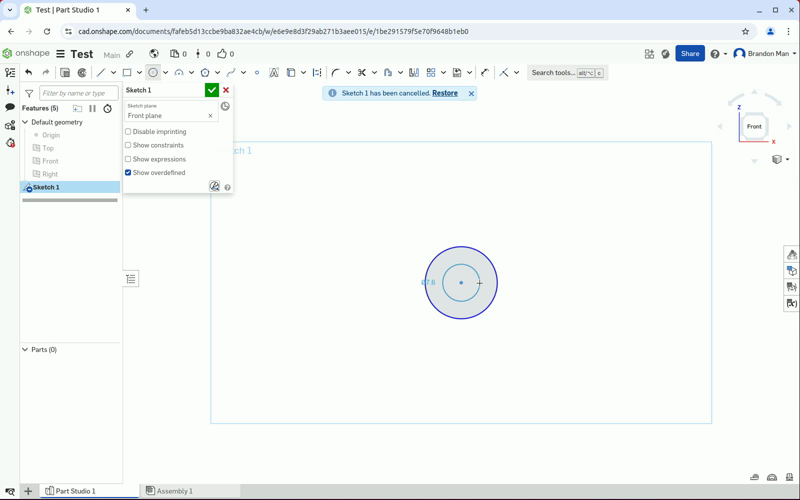
key(esc)
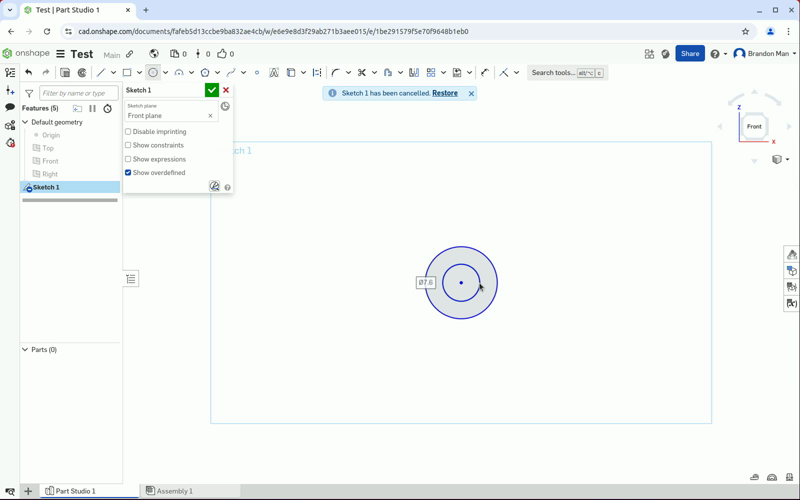
mouse_move(476, 300)
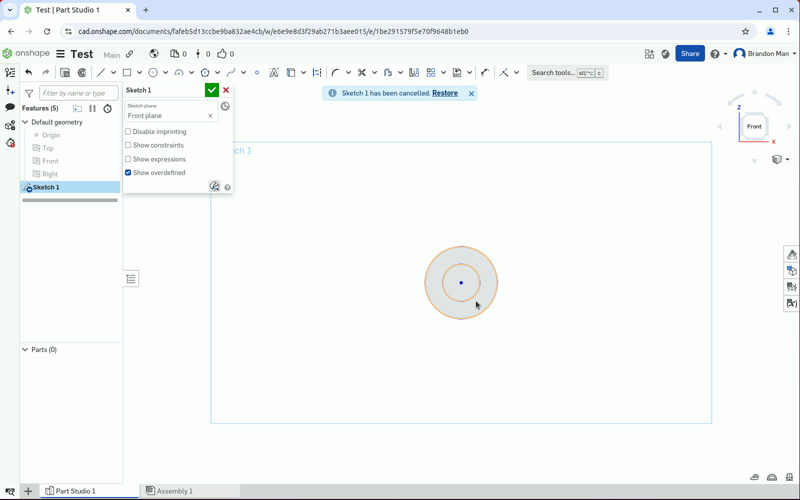
click(476, 300)
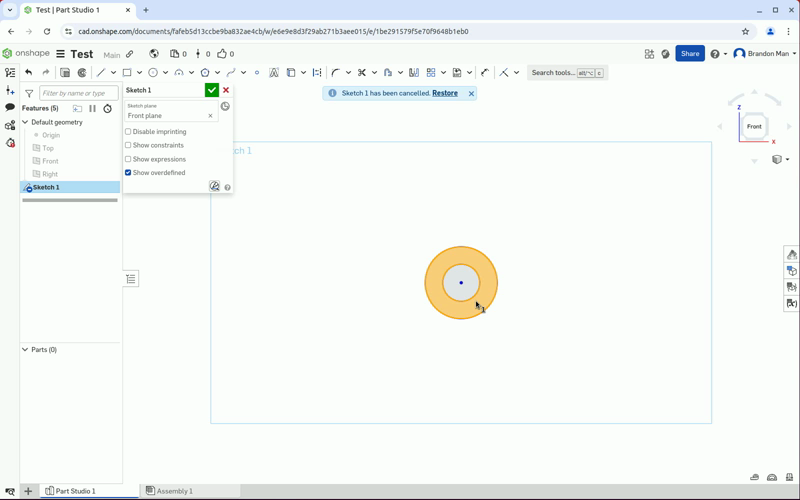
mouse_move(73, 352)
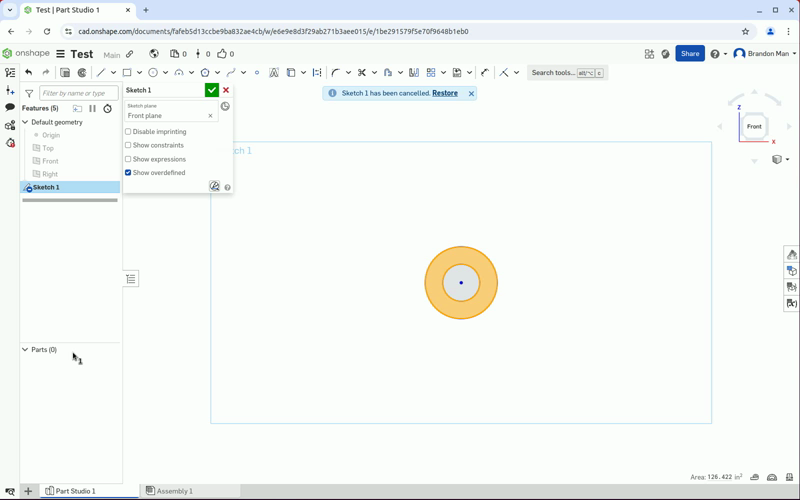
key(shift+y)
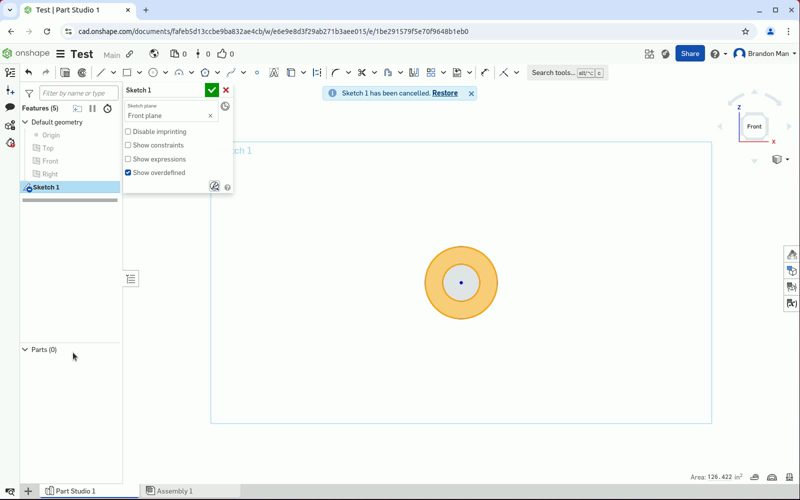
key(shift+e)
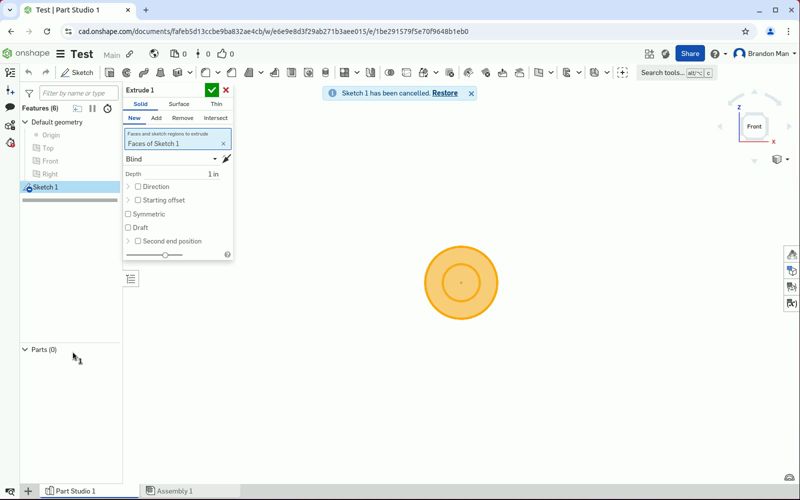
mouse_move(143, 106)
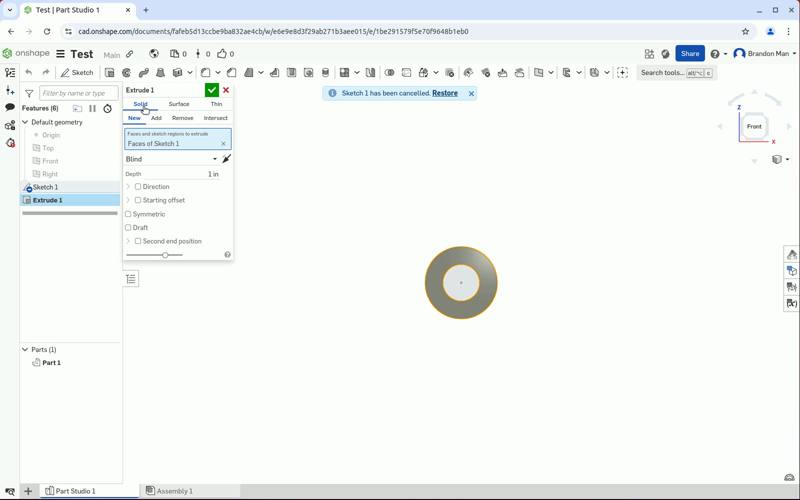
click(143, 106)
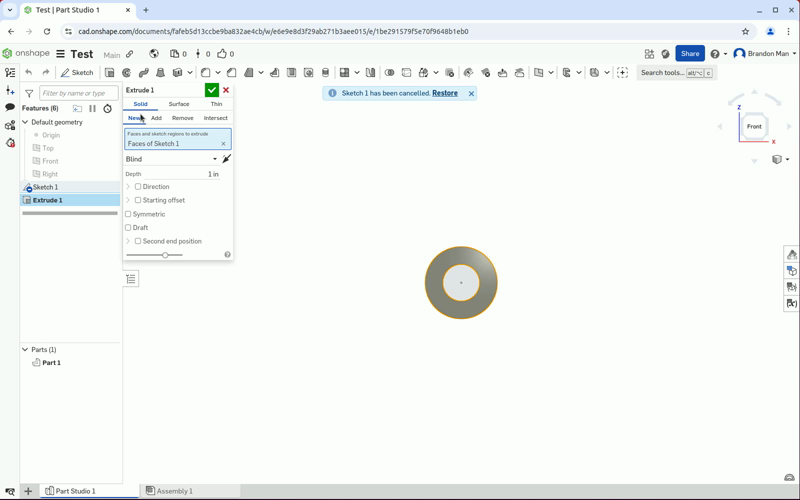
mouse_move(137, 120)
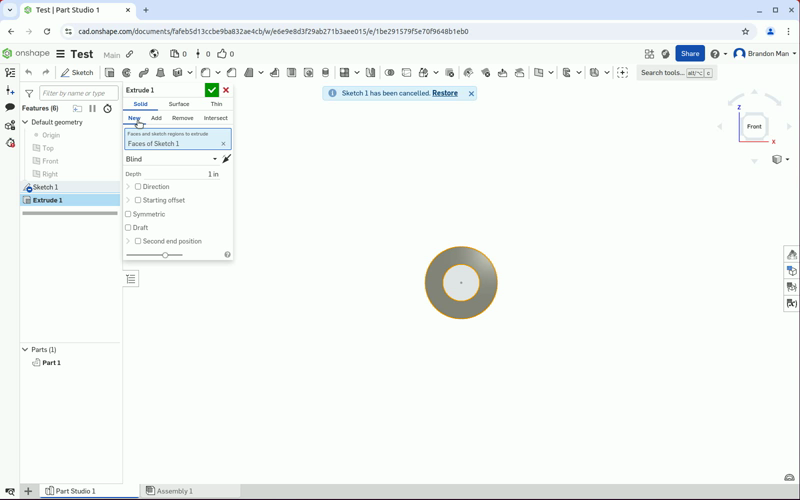
click(137, 120)
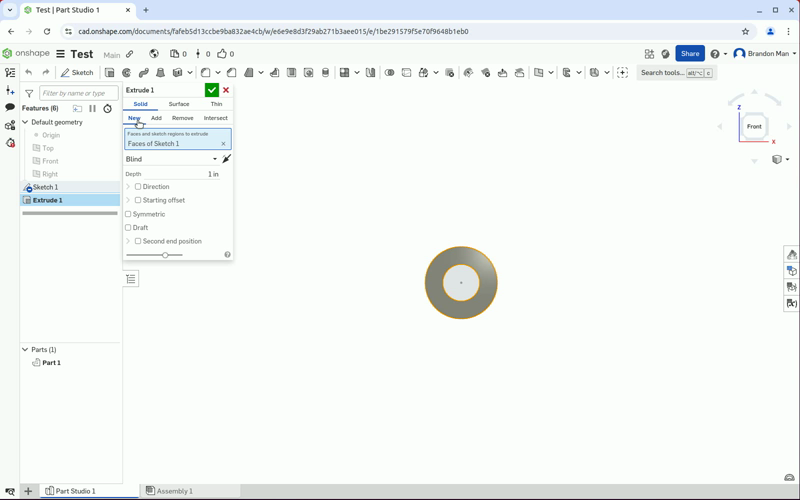
key(tab, 4)
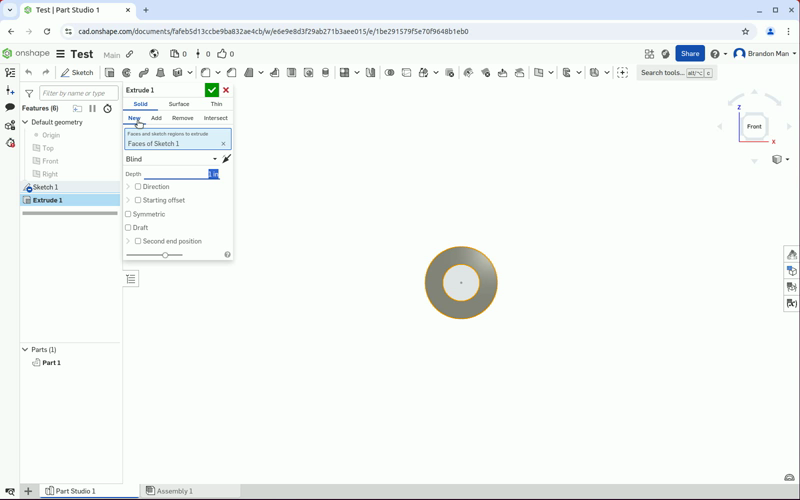
text(3.129)
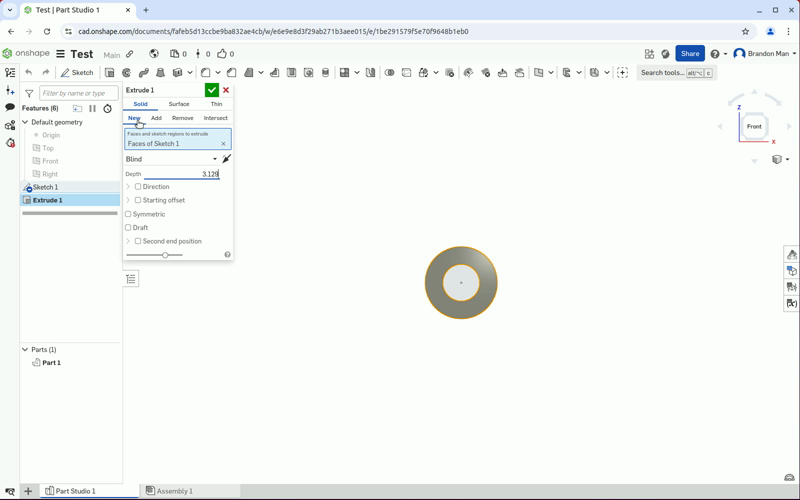
key(enter)
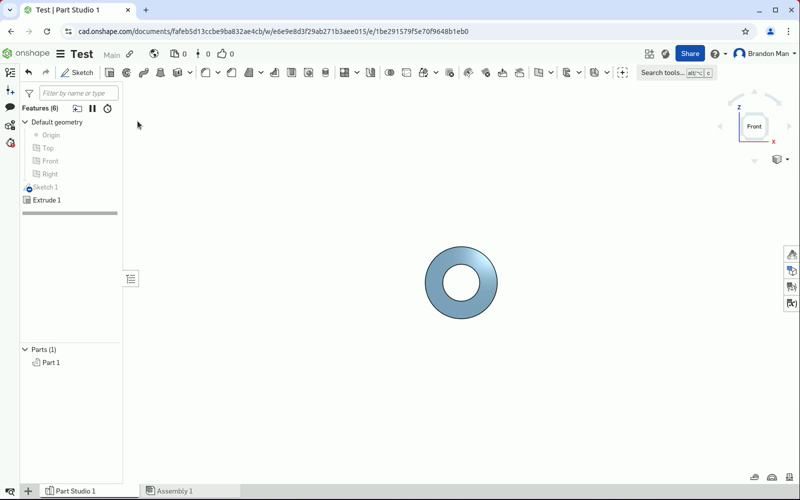
key(shift+h)
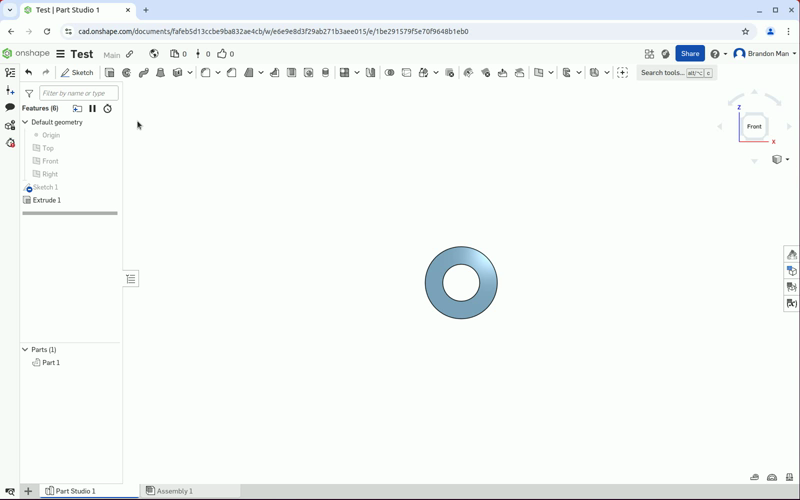
key(shift+h)
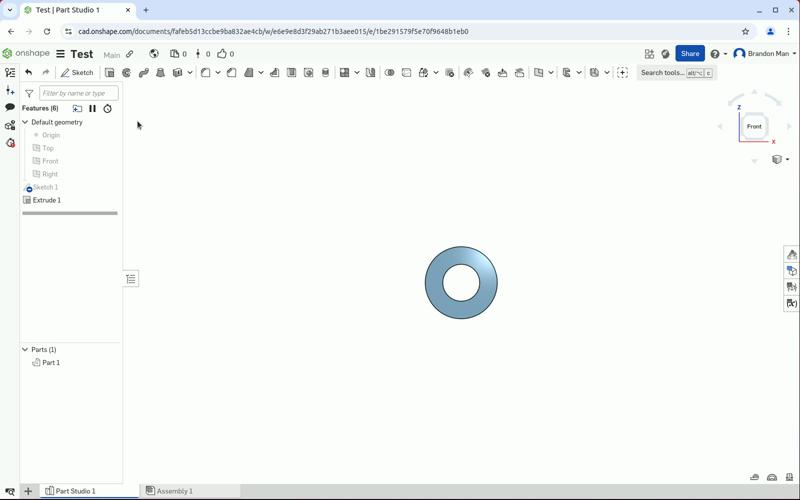
mouse_move(73, 189)
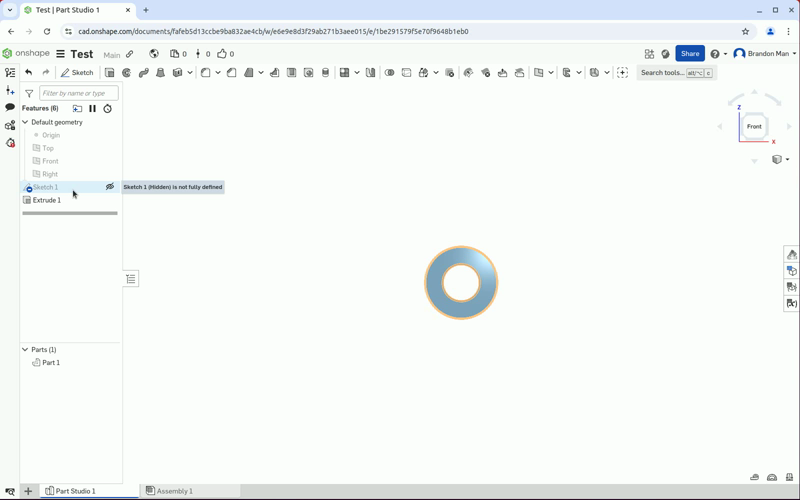
click(73, 189)
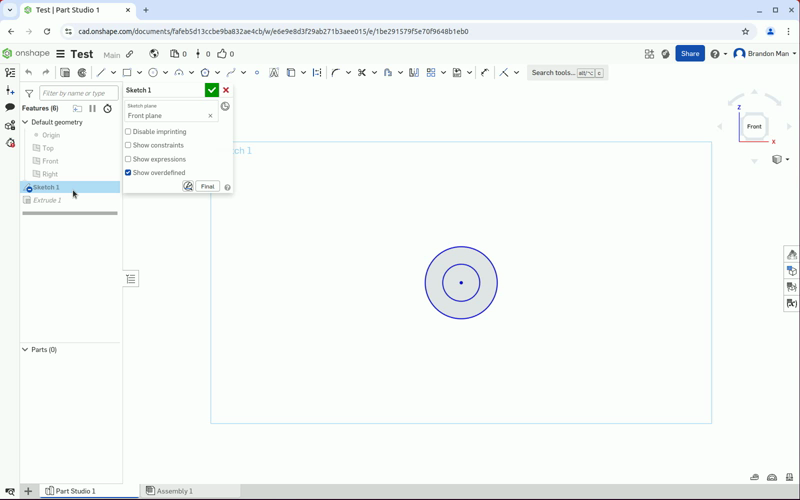
mouse_move(229, 92)
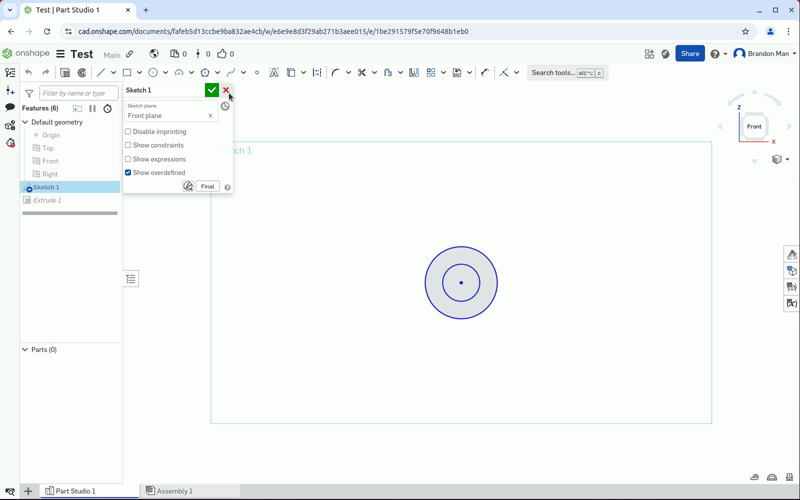
click(229, 92)
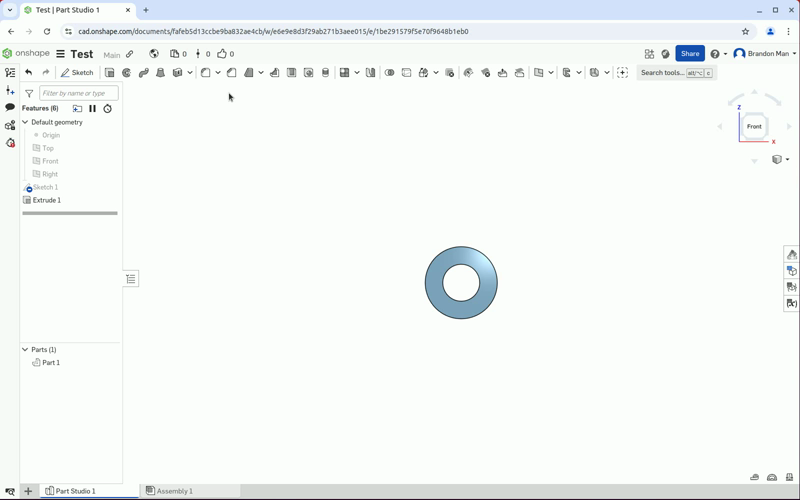
mouse_move(541, 75)
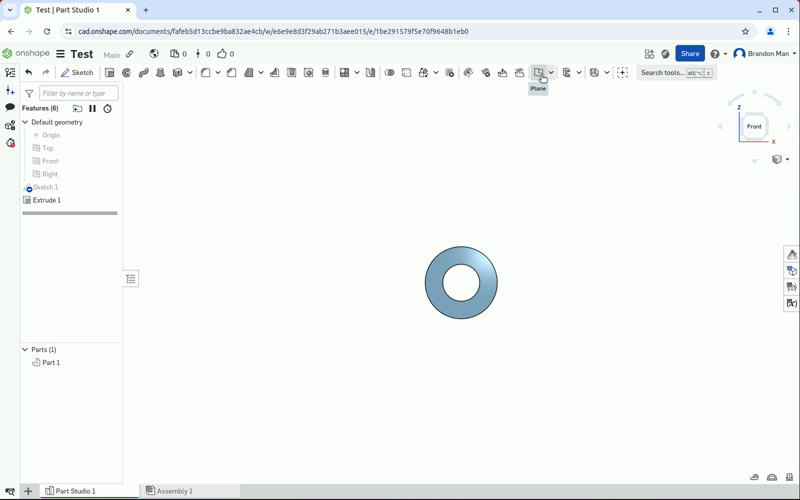
click(541, 75)
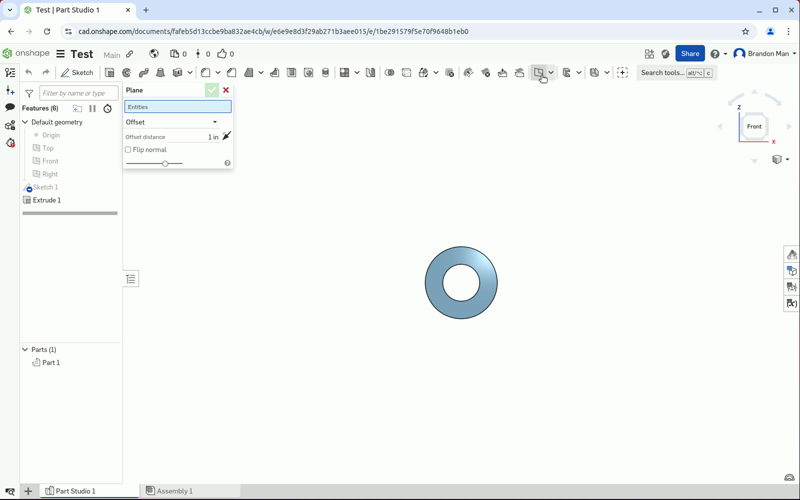
mouse_move(73, 163)
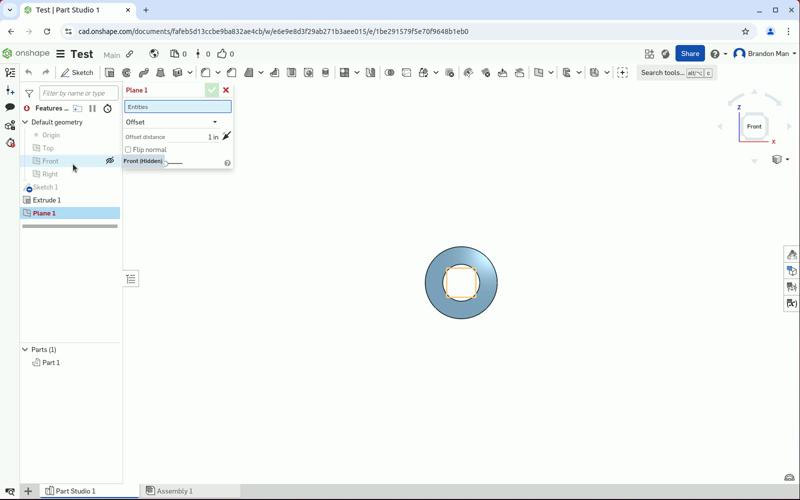
click(73, 163)
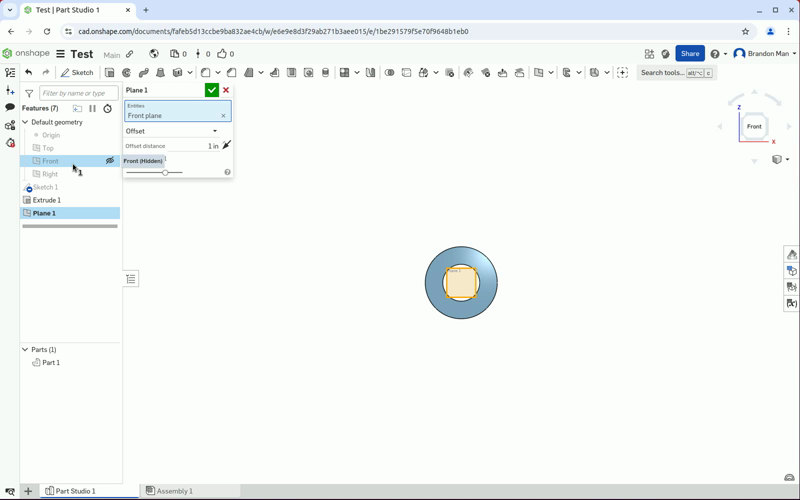
key(tab, 2)
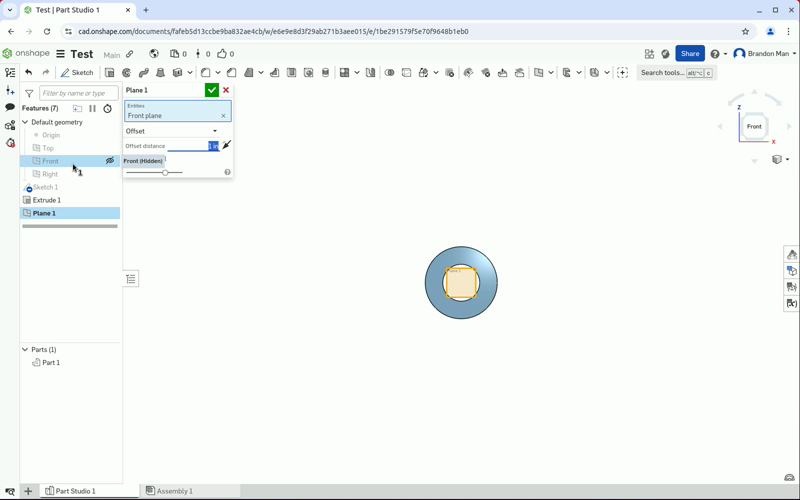
text(3.143)
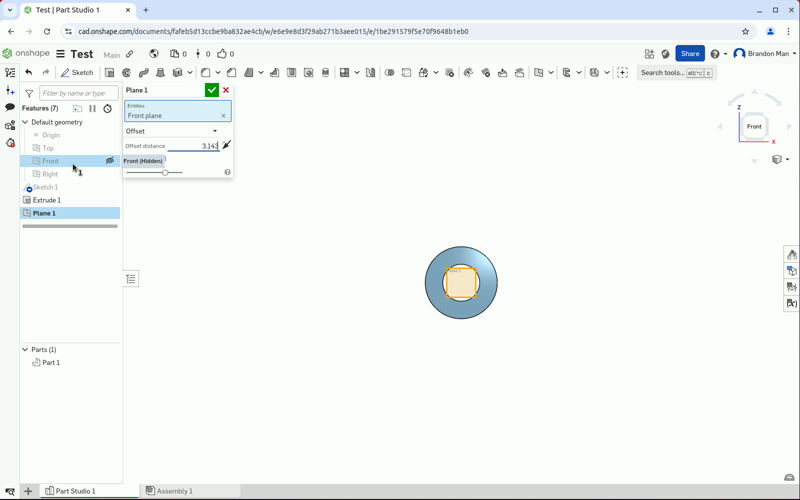
key(enter, 2)
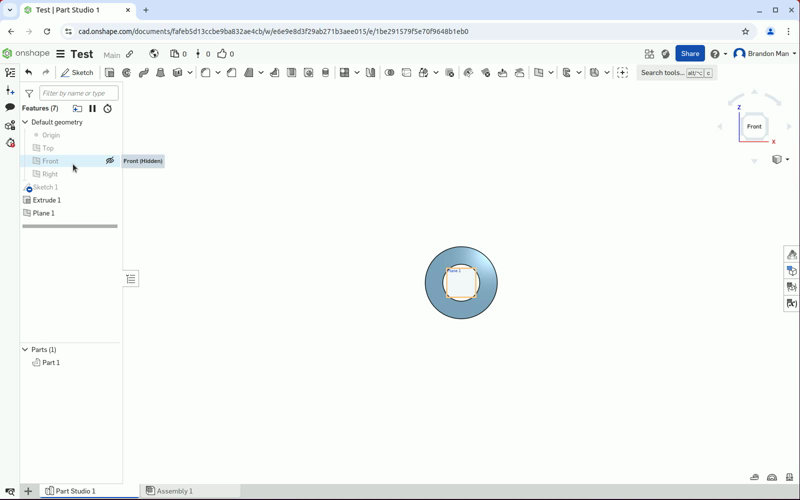
key(shift+s)
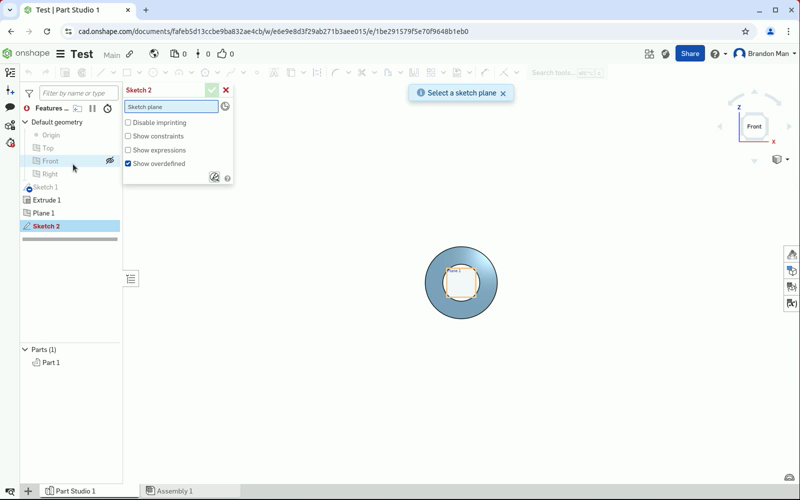
mouse_move(73, 215)
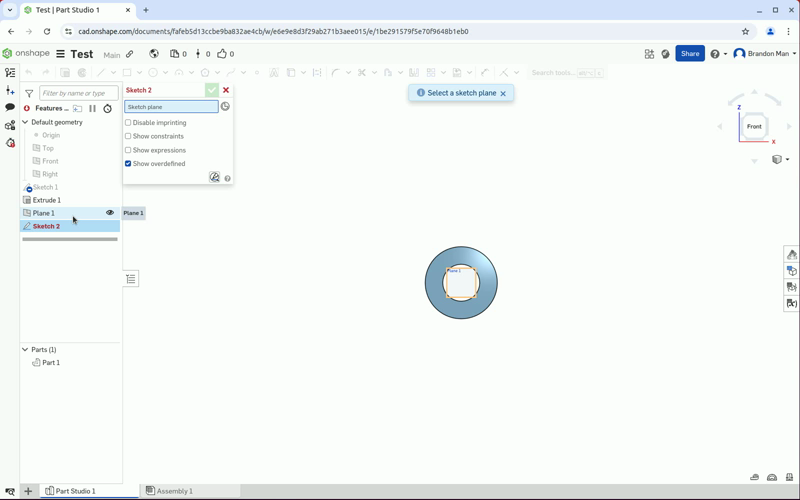
click(73, 215)
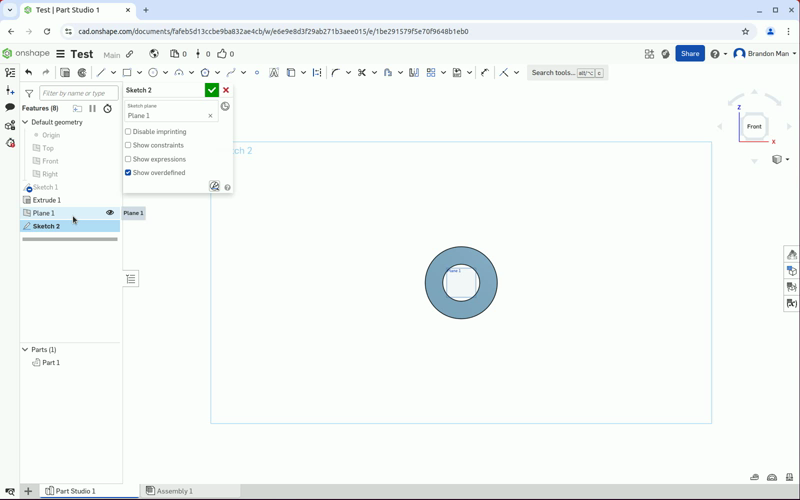
mouse_move(73, 352)
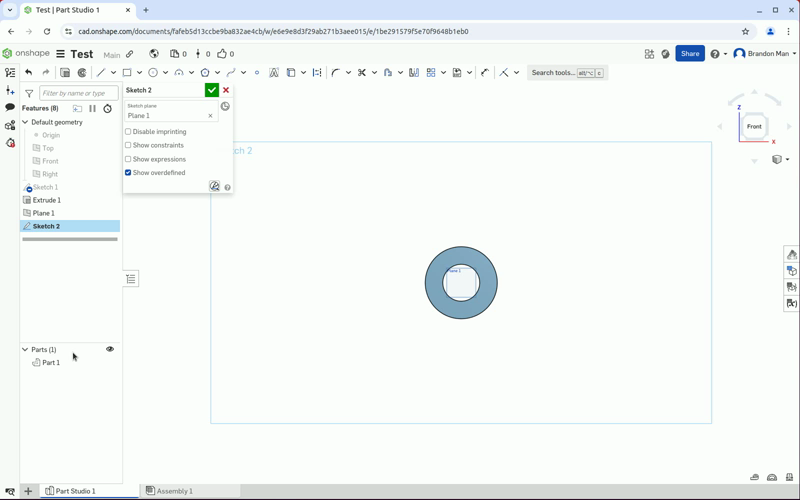
key(y)
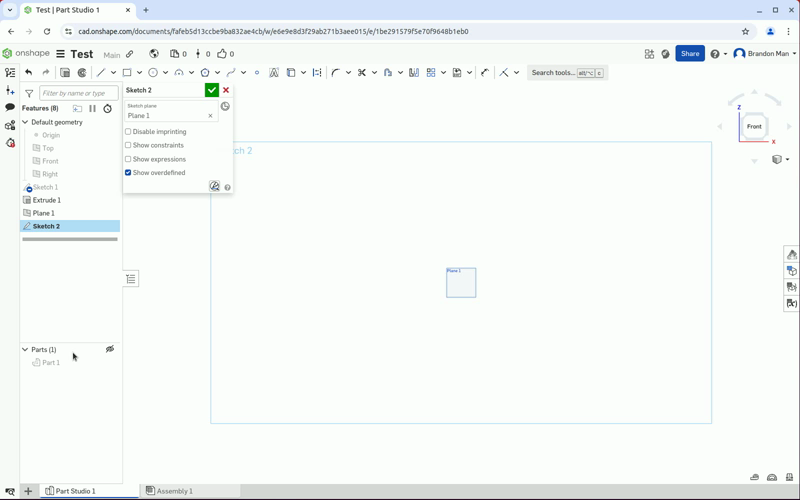
key(c)
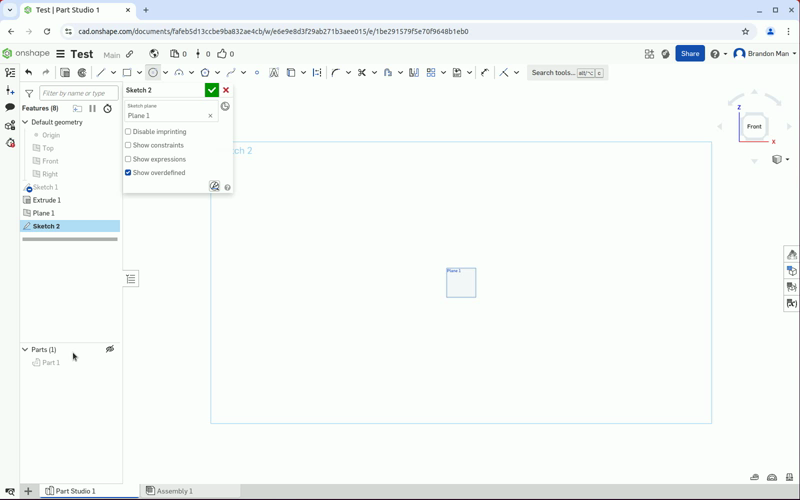
key_down(shift)
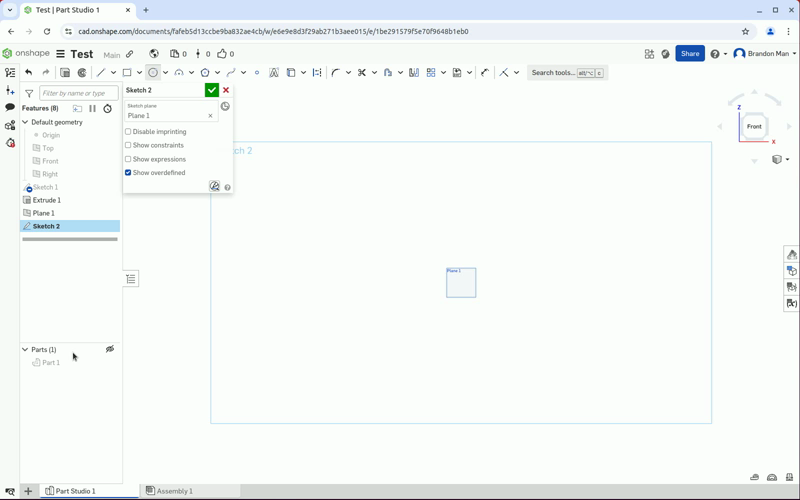
mouse_move(461, 282)
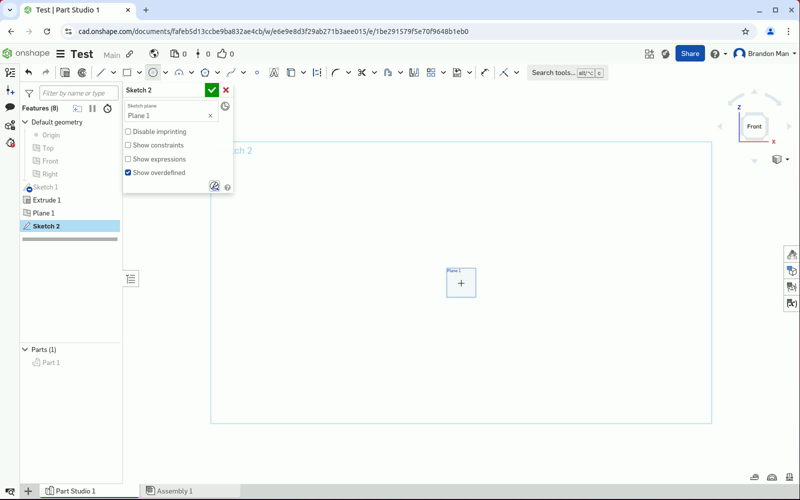
click(461, 282)
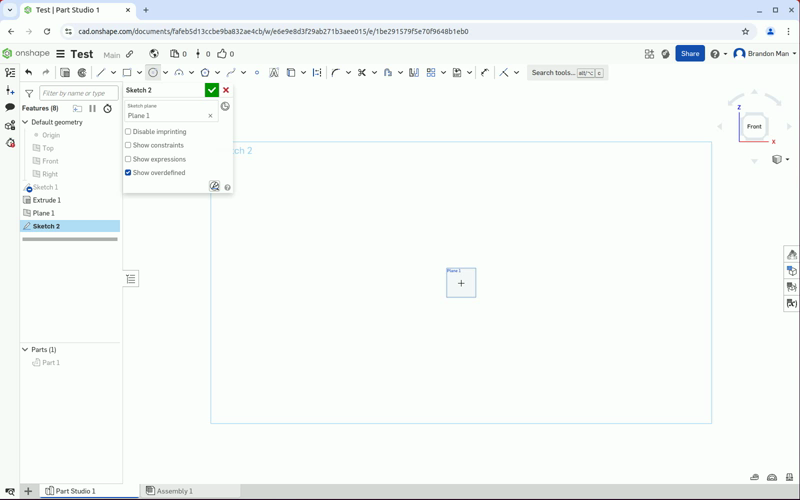
key_up(shift)
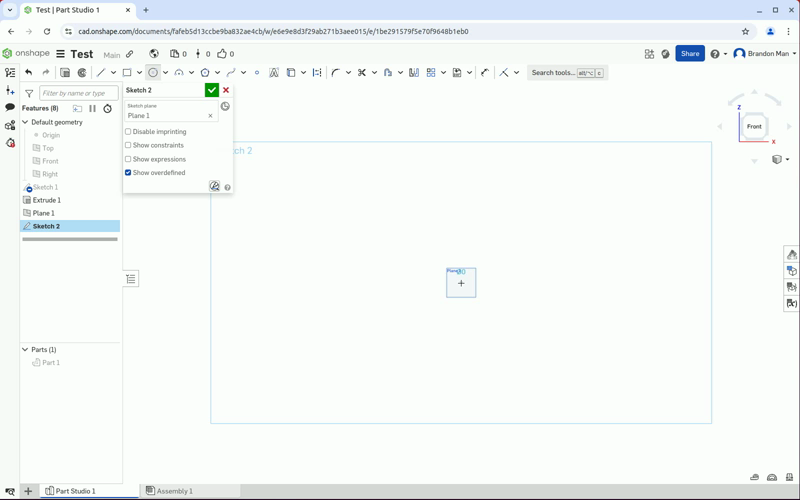
mouse_move(494, 282)
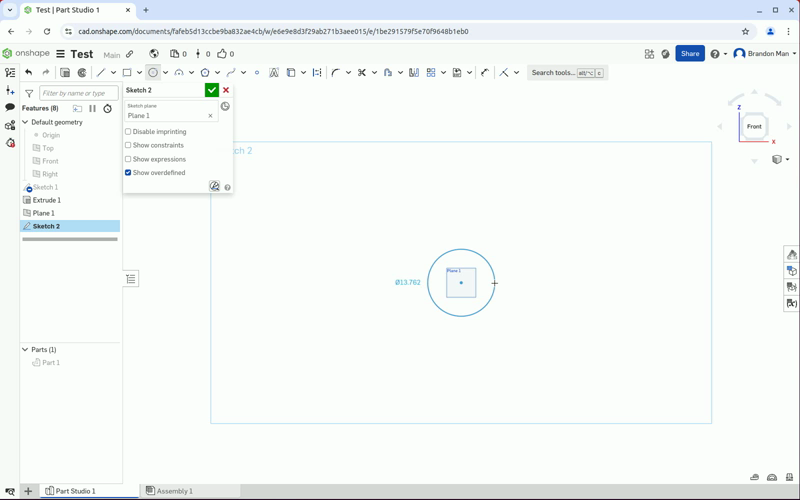
click(494, 282)
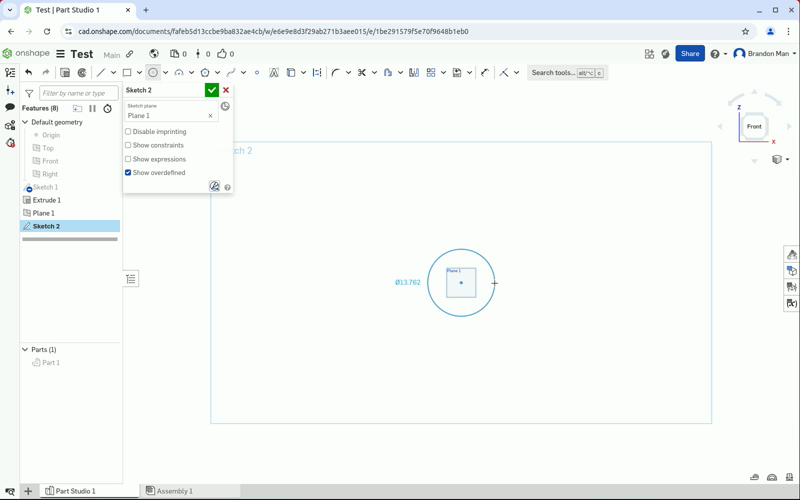
key(esc)
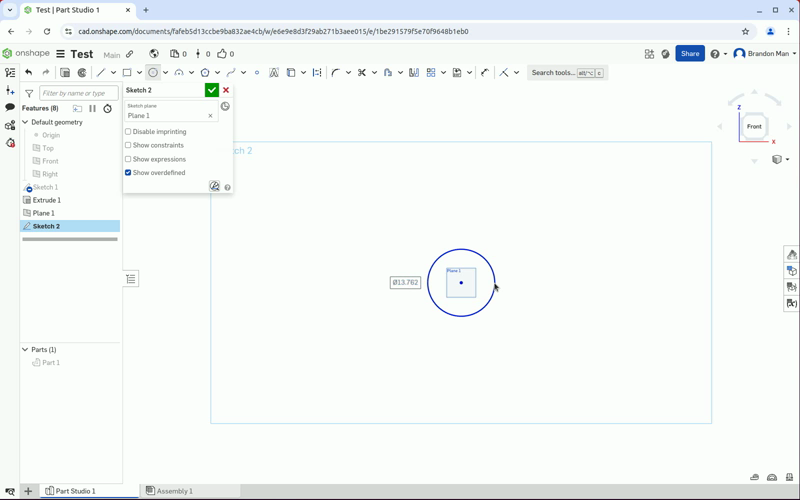
key(c)
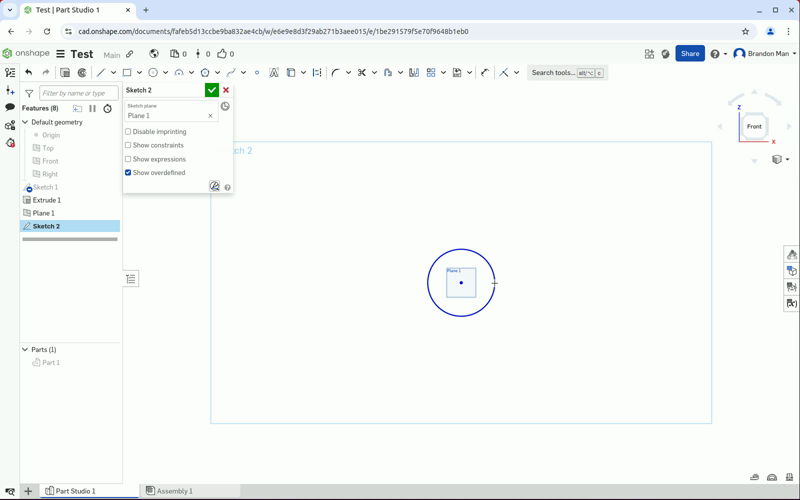
key_down(shift)
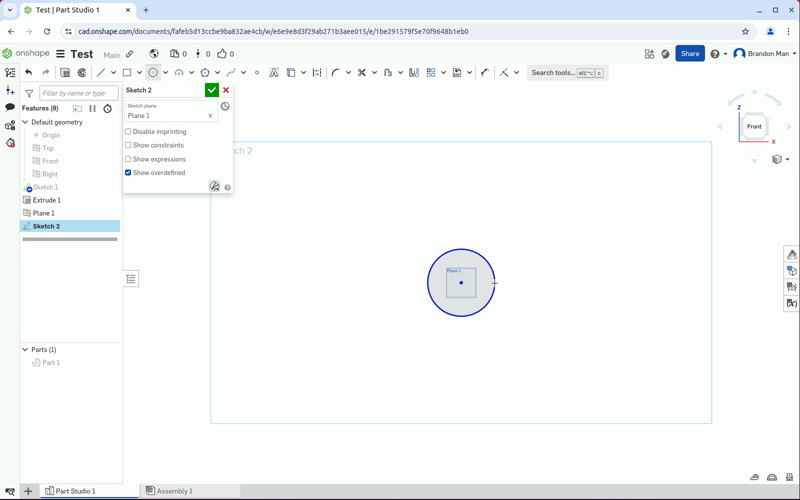
mouse_move(461, 282)
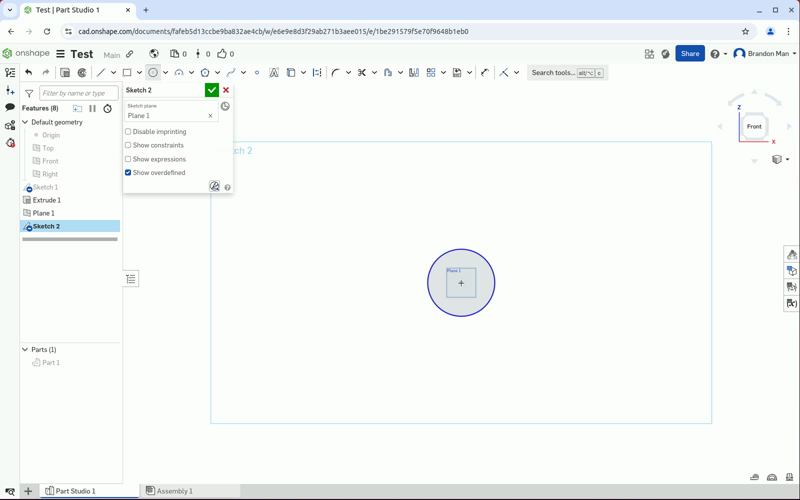
click(461, 282)
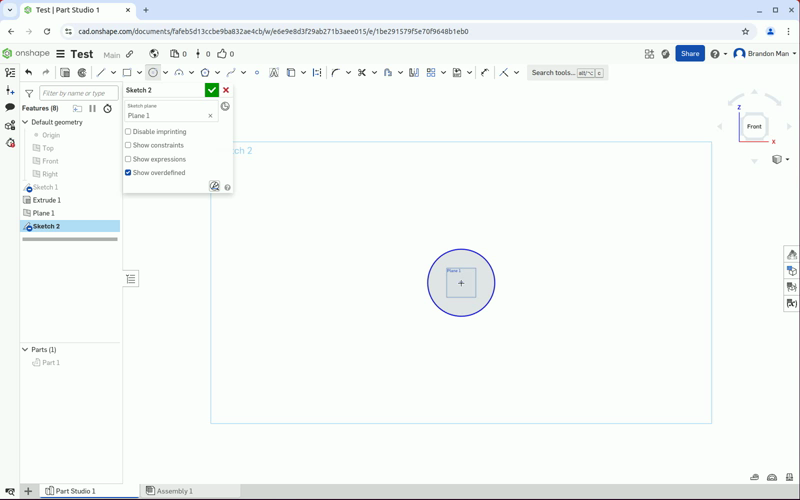
key_up(shift)
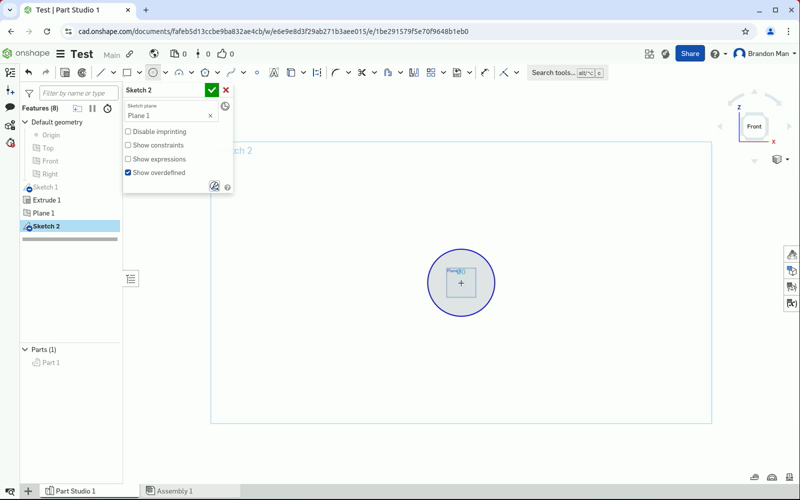
mouse_move(480, 282)
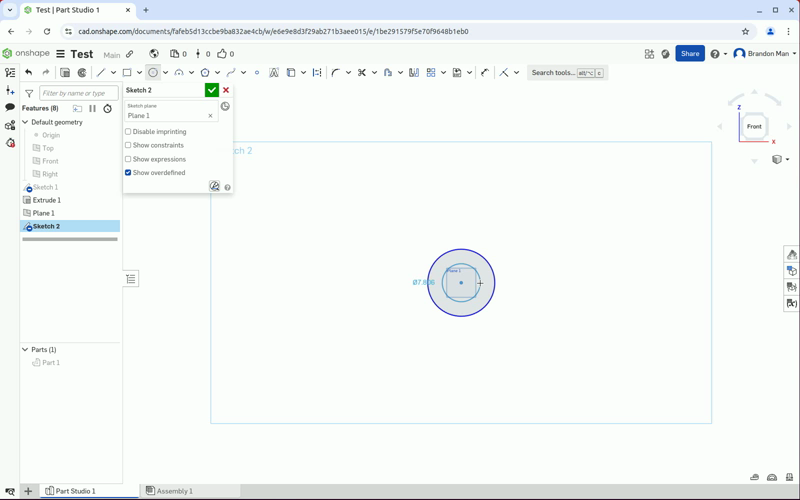
click(480, 282)
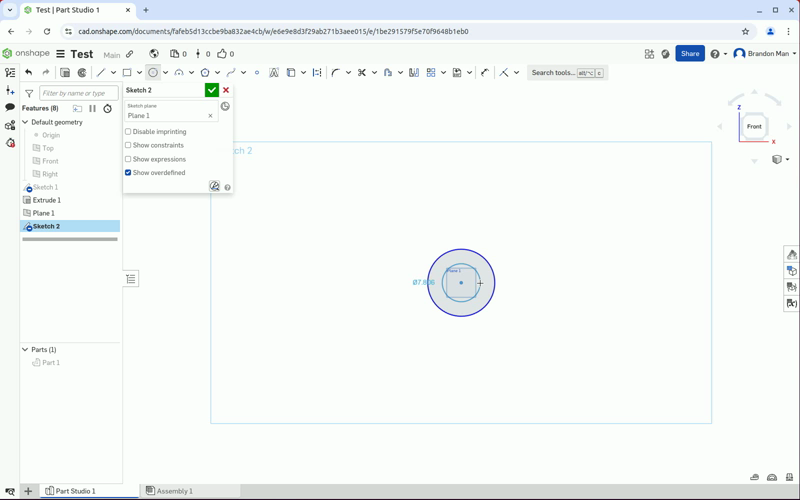
key(esc)
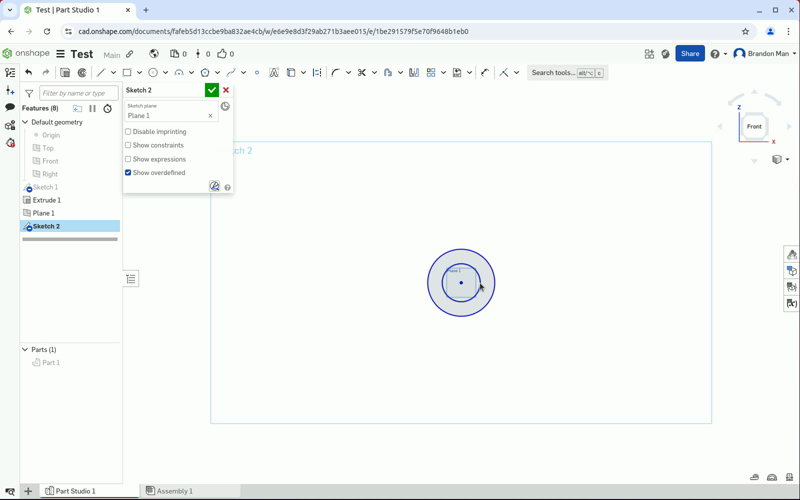
mouse_move(450, 309)
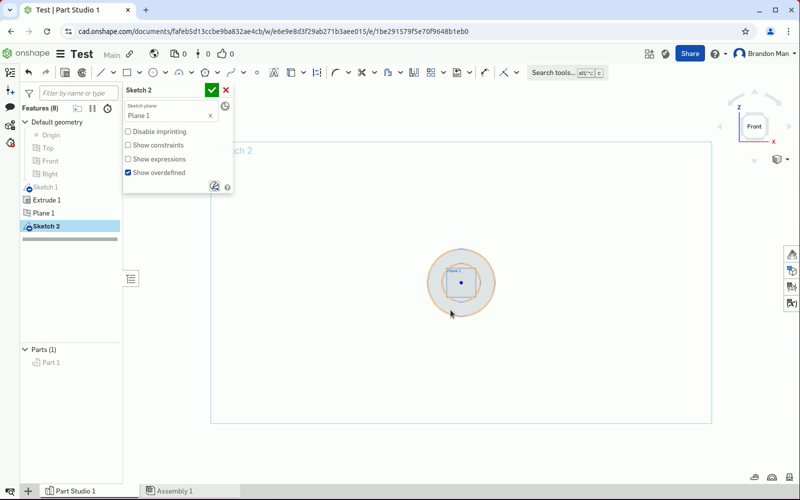
click(450, 309)
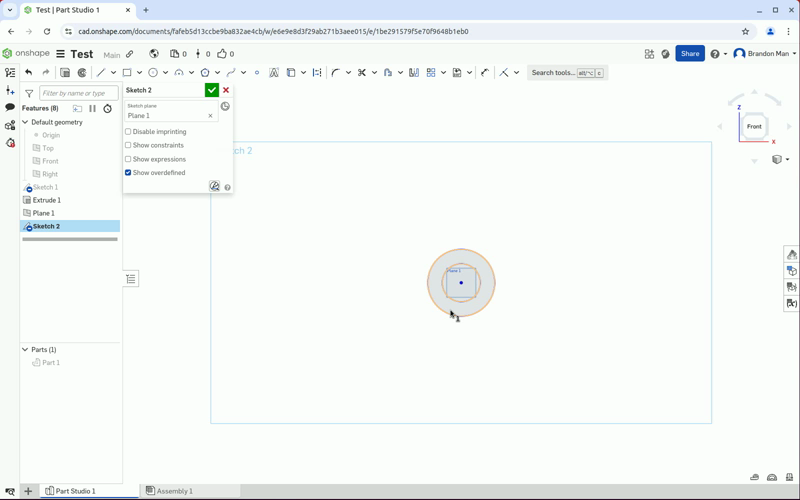
mouse_move(73, 352)
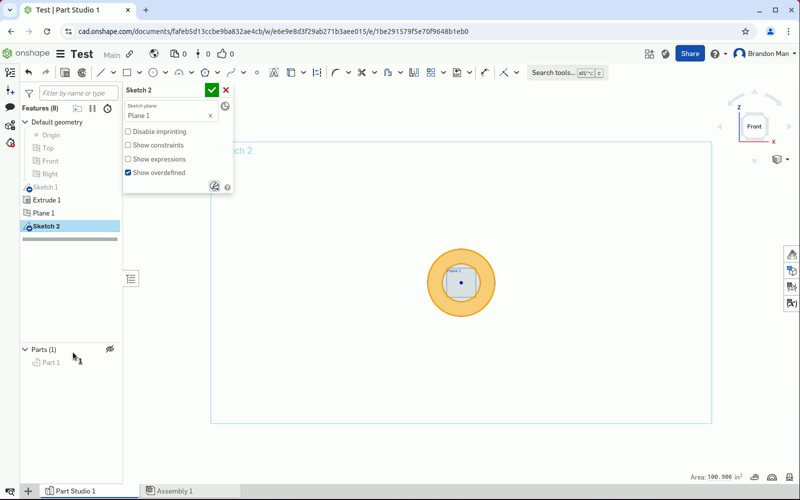
key(shift+y)
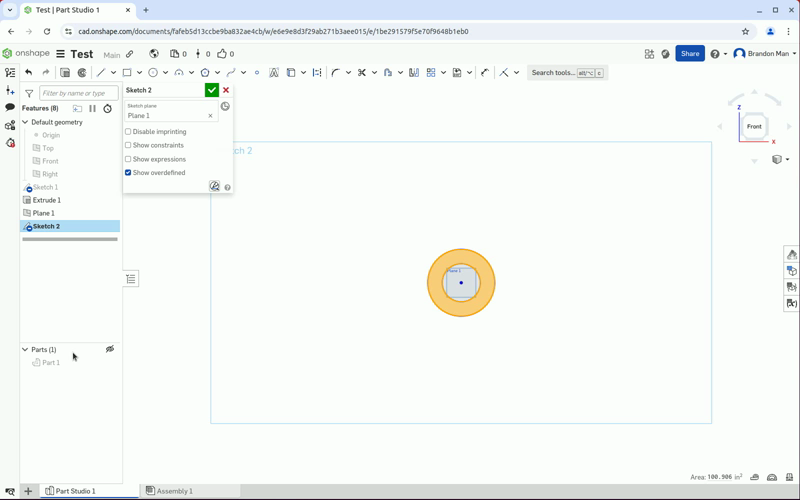
key(shift+e)
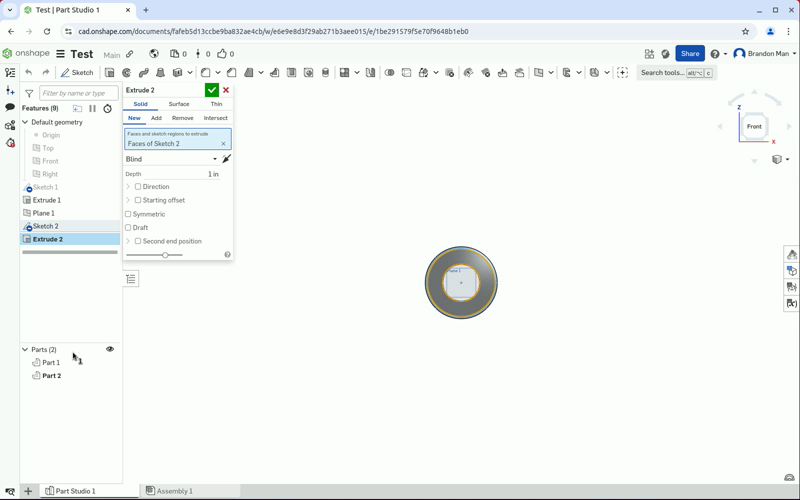
mouse_move(143, 106)
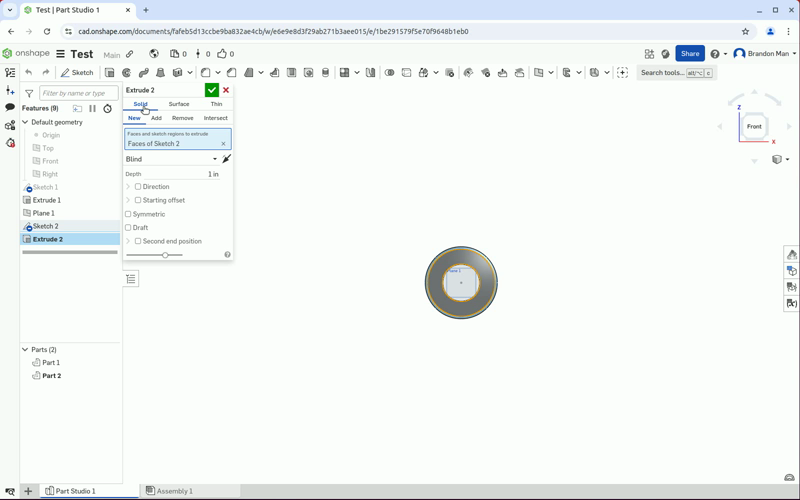
click(143, 106)
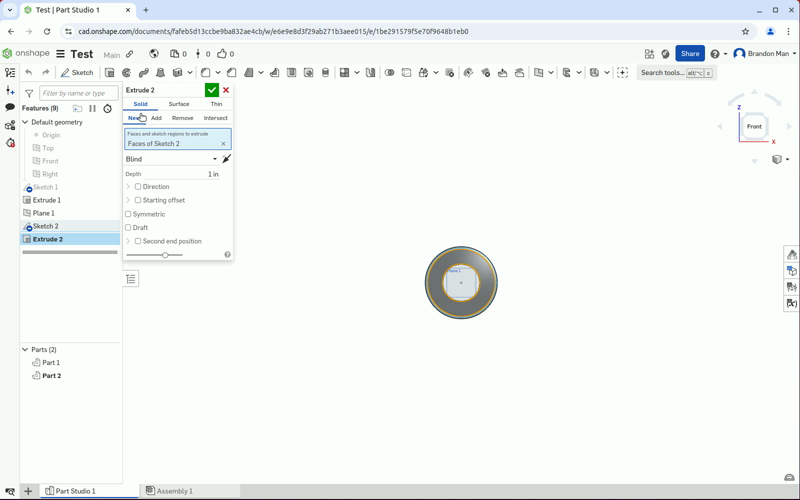
mouse_move(137, 120)
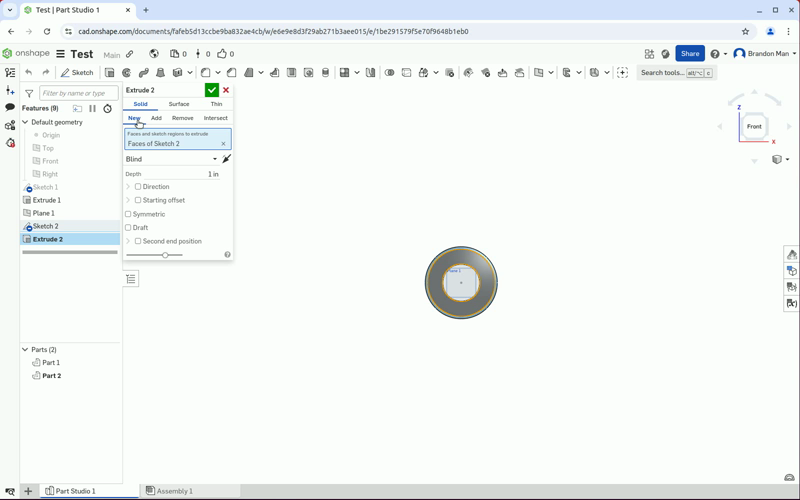
click(137, 120)
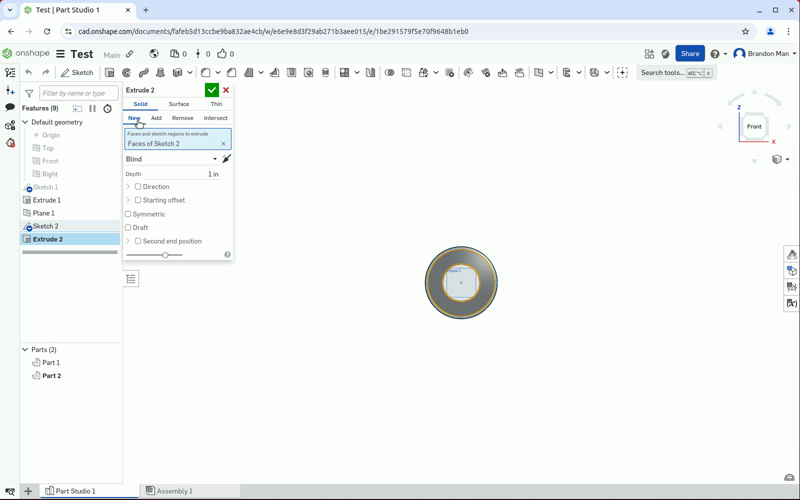
key(tab, 4)
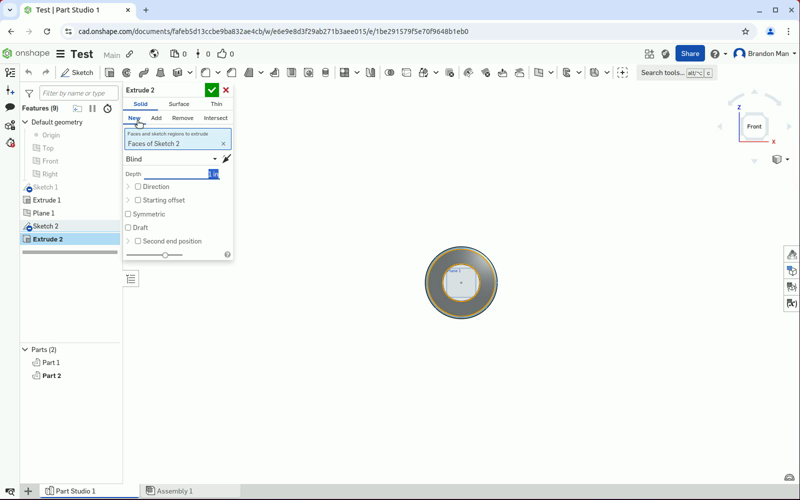
text(0.963)
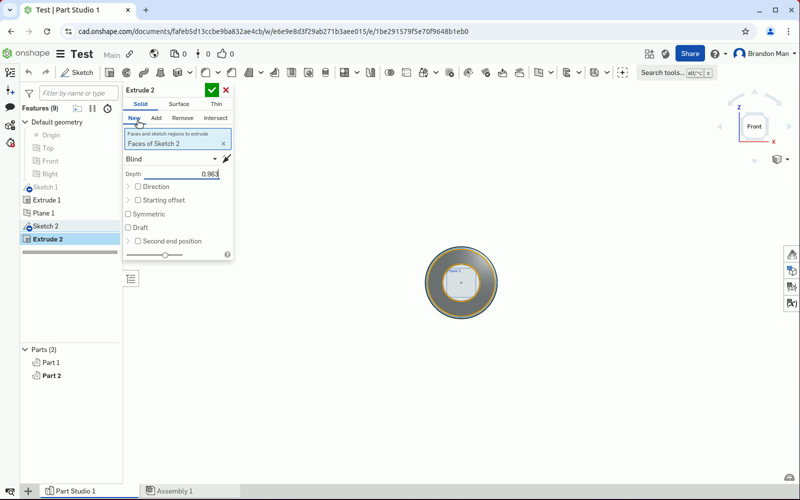
key(enter)
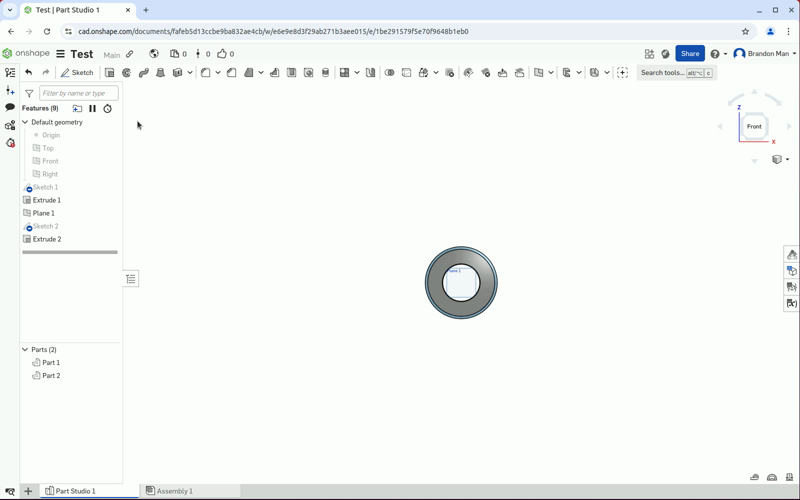
key(shift+h)
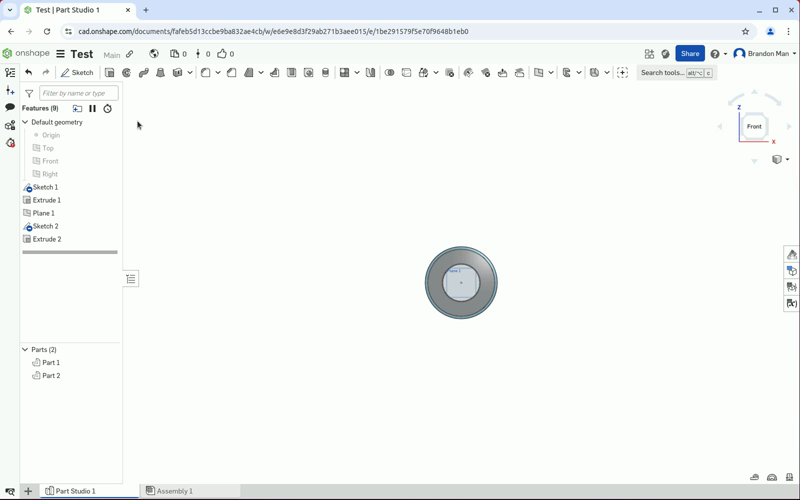
key(shift+h)
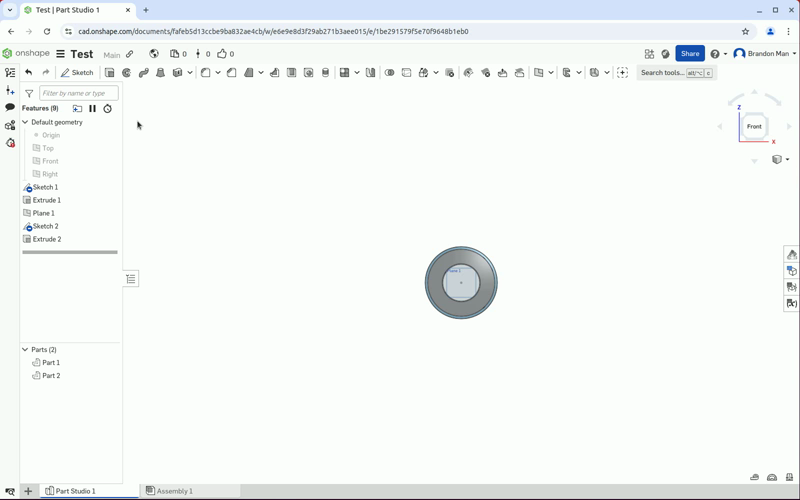
key(shift+7)
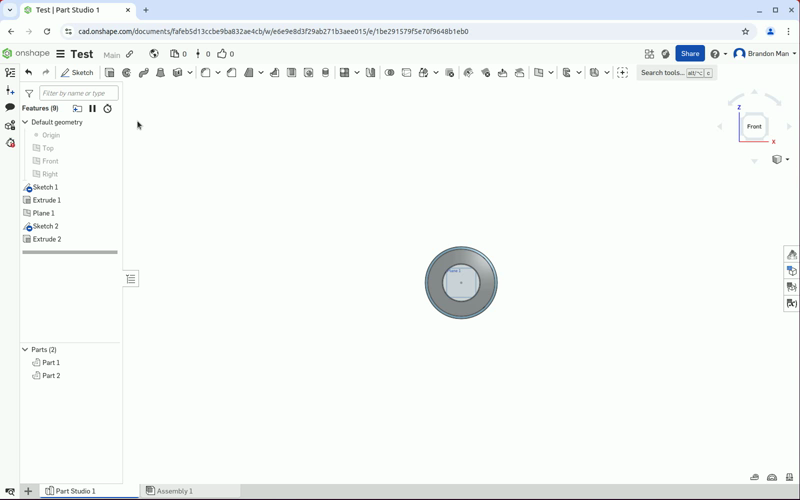
key(left, 2)
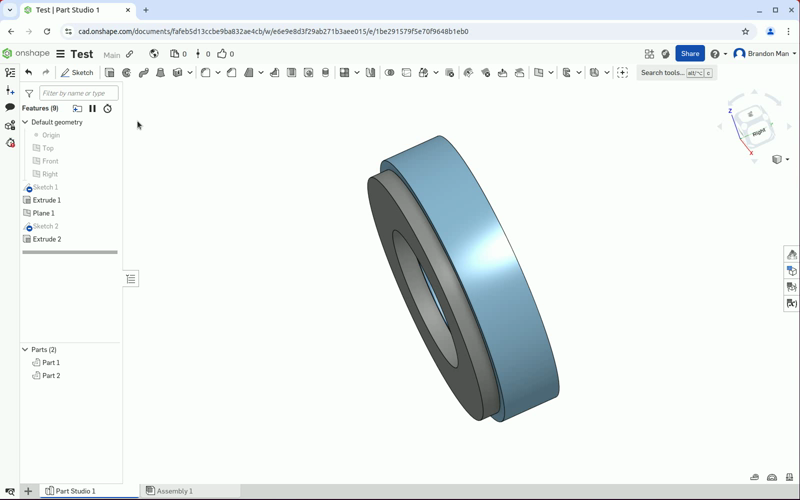
key(down, 2)
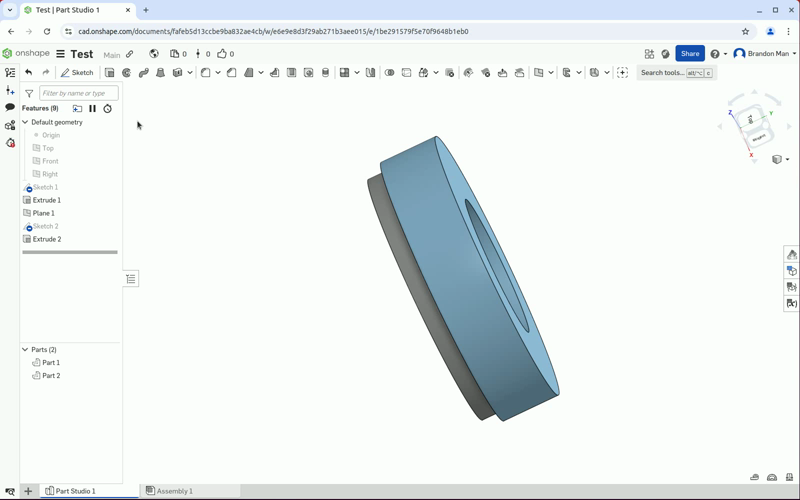
key(up, 2)
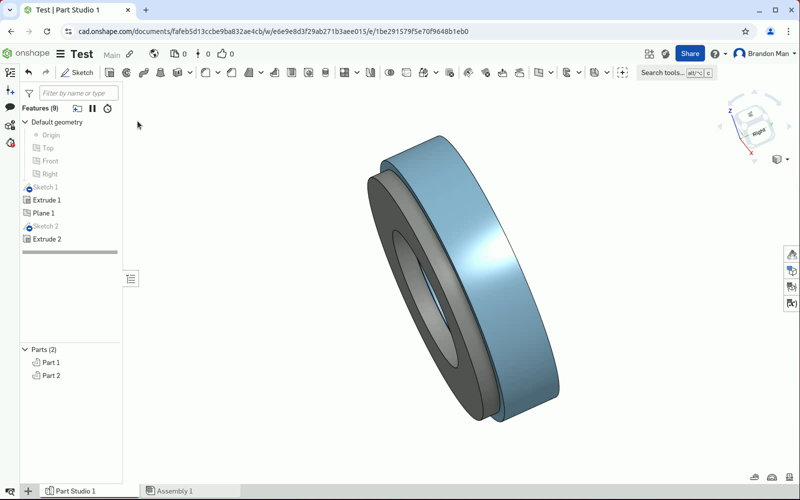
key(right, 2)
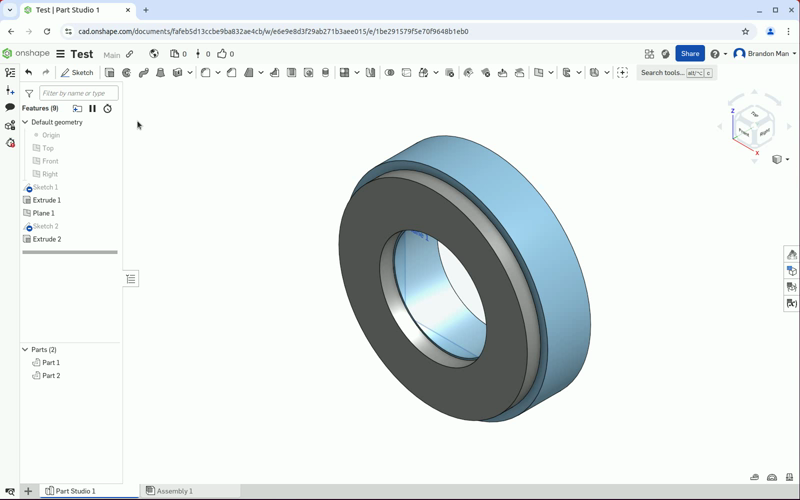
mouse_move(73, 189)
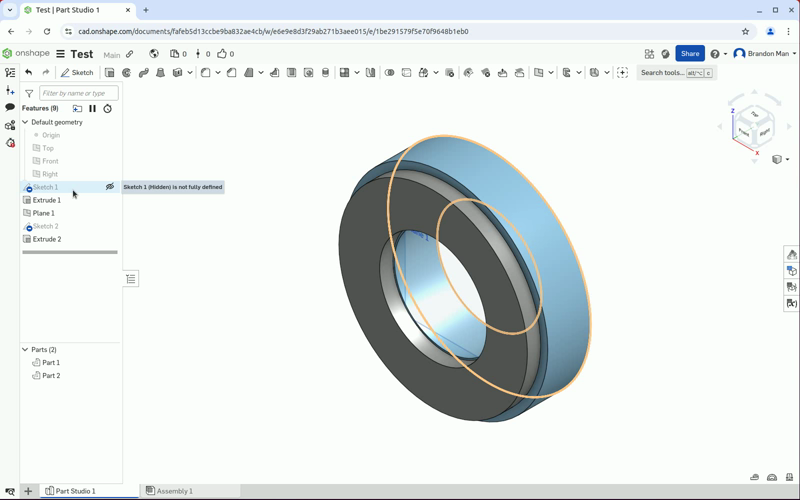
click(73, 189)